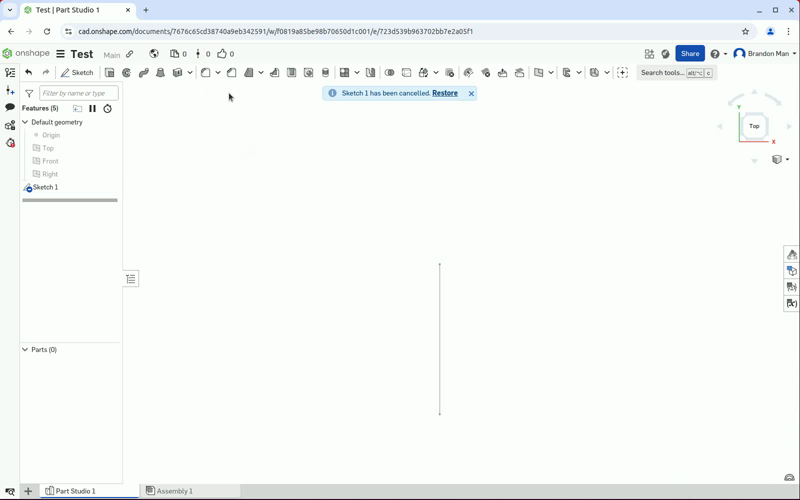
key(shift+h)
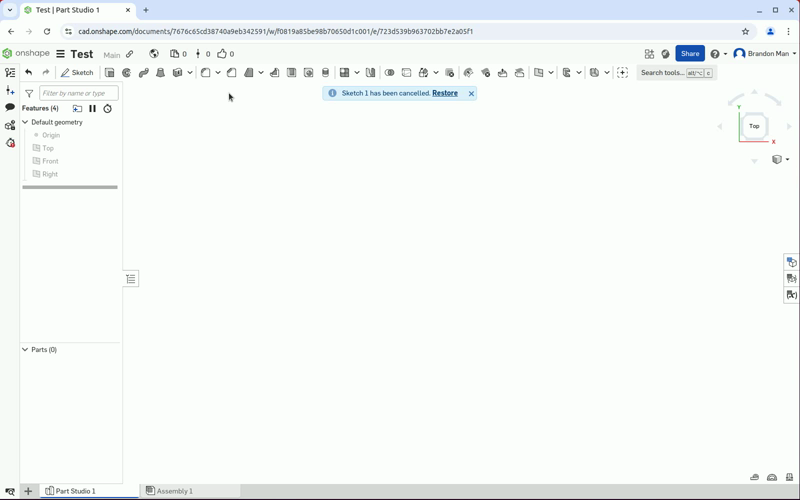
mouse_move(73, 352)
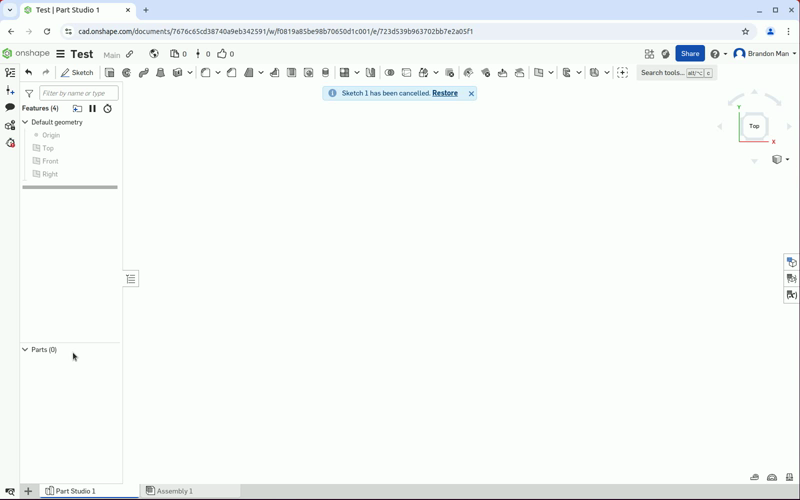
key(y)
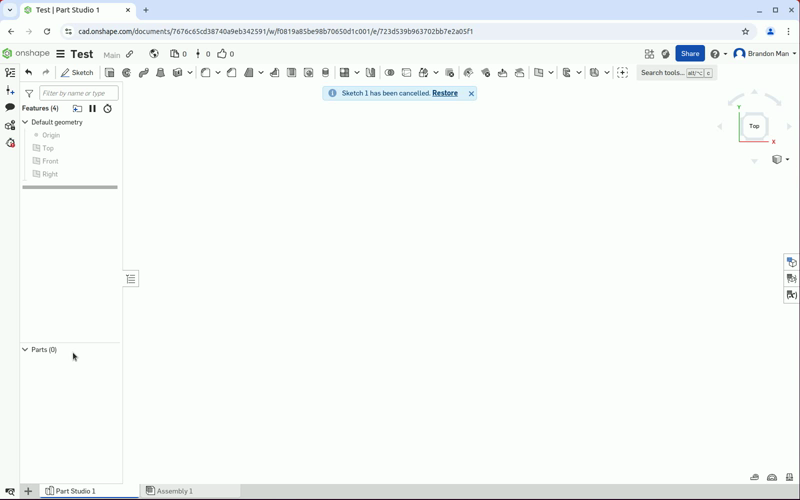
key(shift+p)
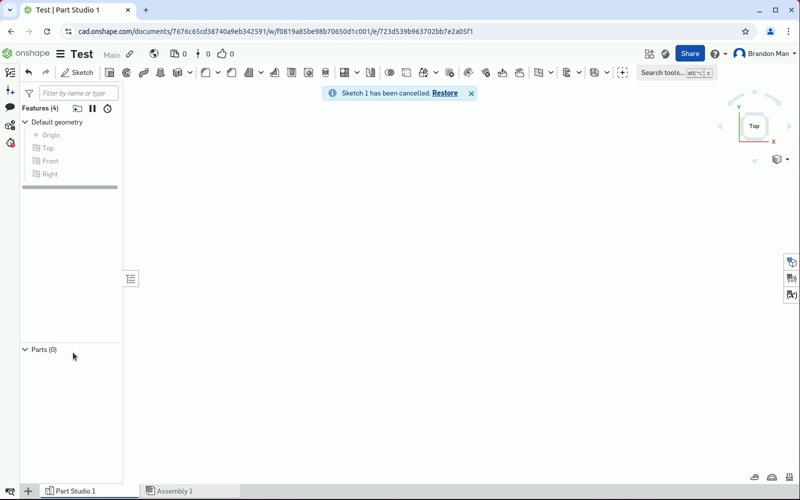
key(space)
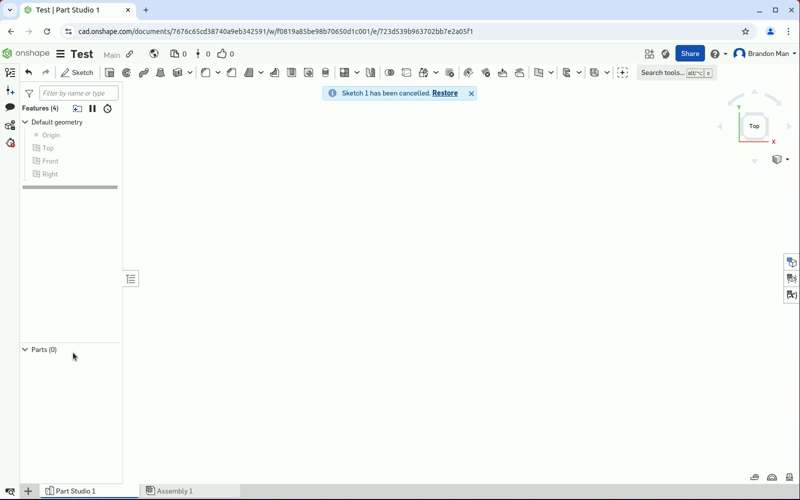
key_down(shift)
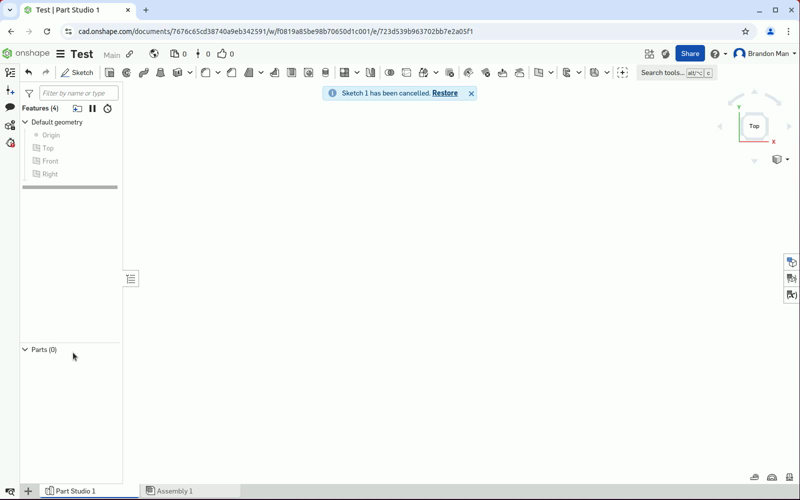
key(up)
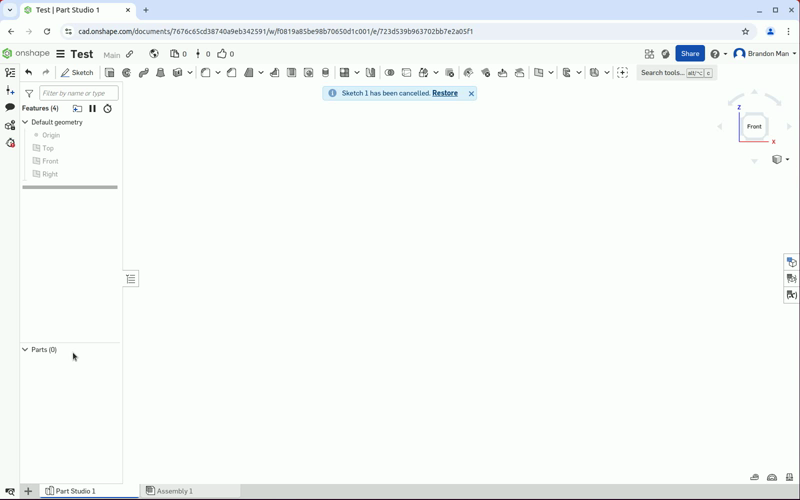
key_up(shift)
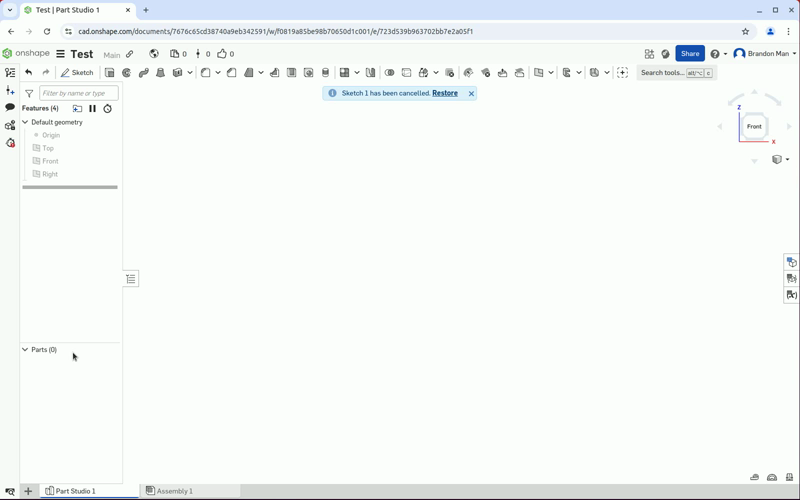
key(space)
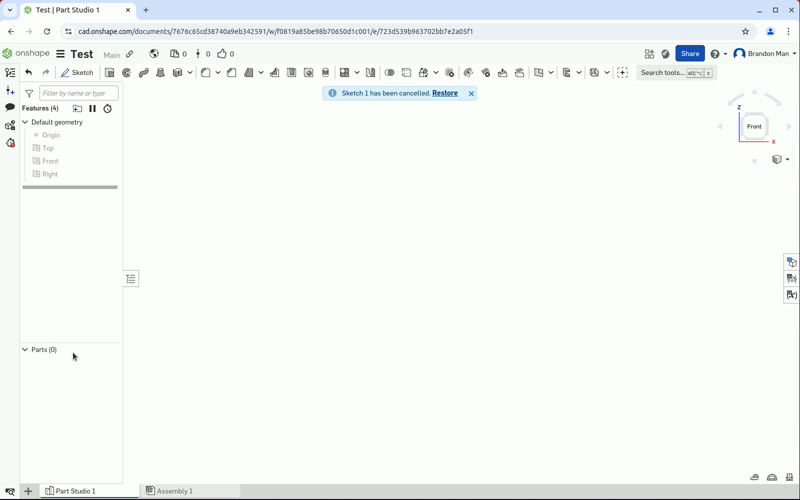
key_down(shift)
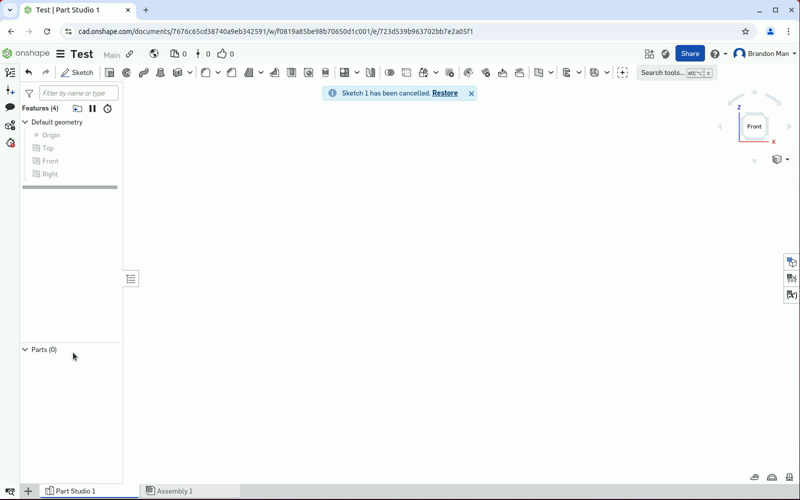
key(left)
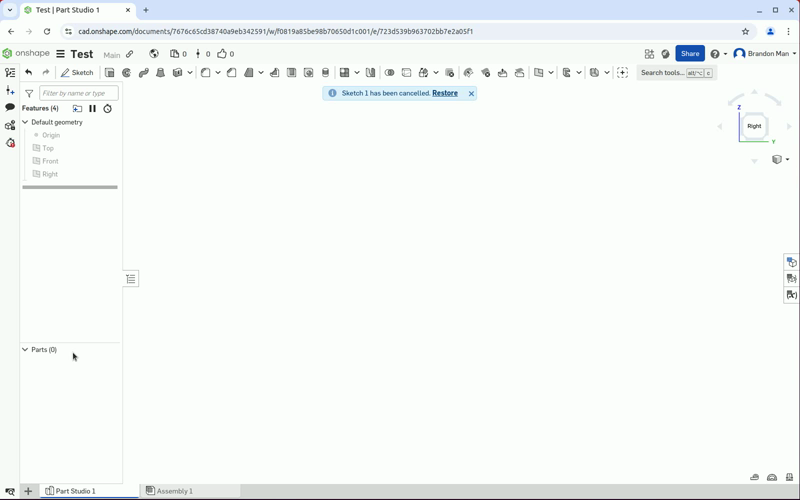
key_up(shift)
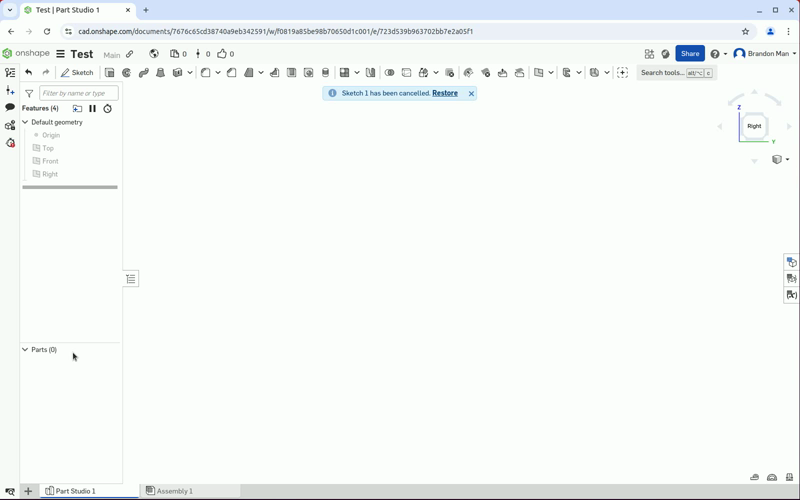
mouse_move(73, 352)
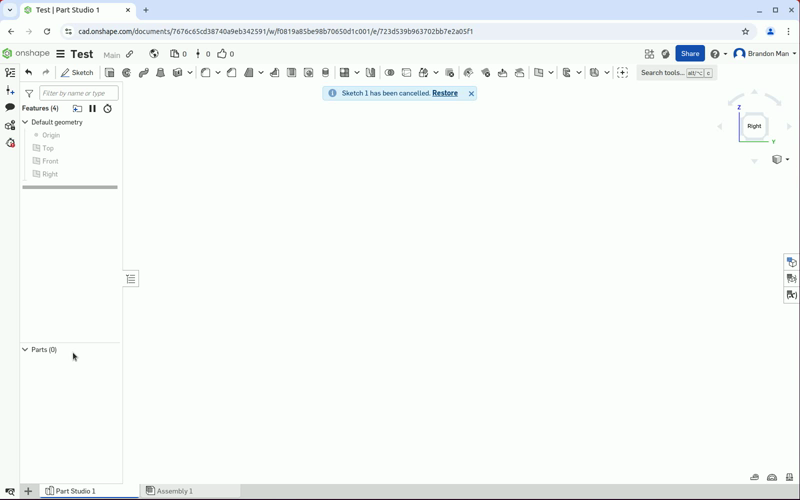
key(shift+y)
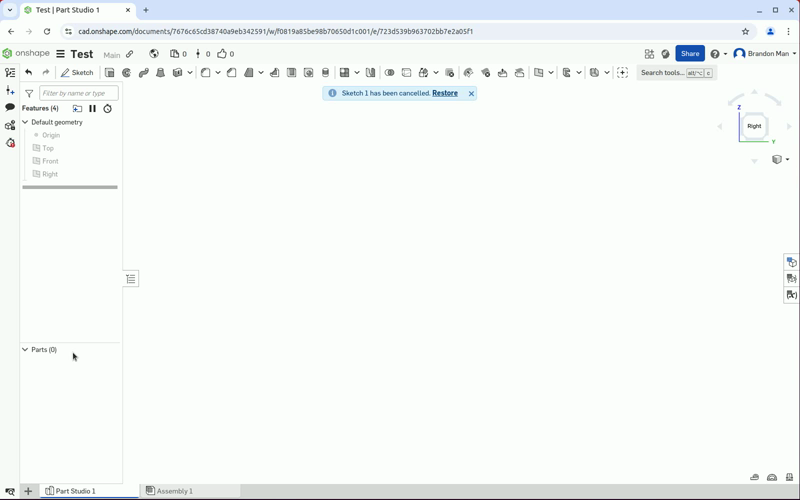
key(shift+s)
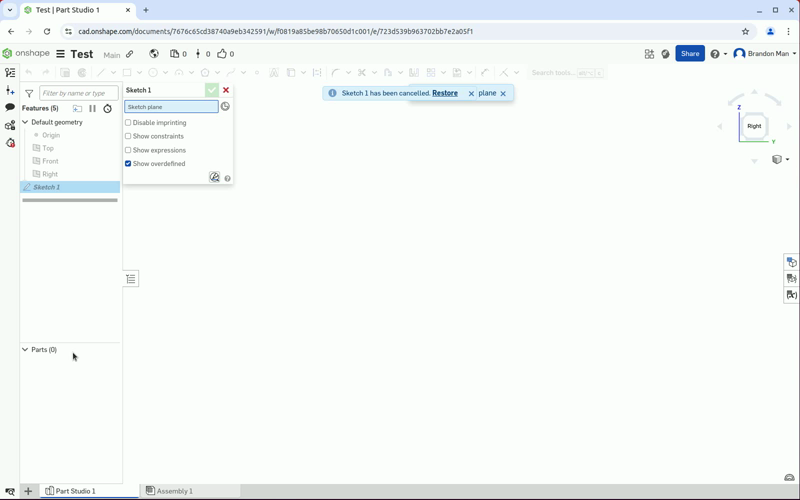
mouse_move(73, 176)
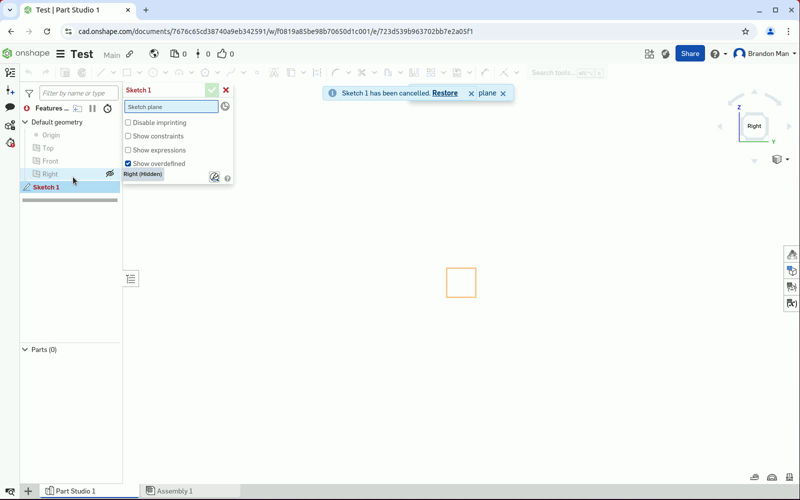
click(73, 176)
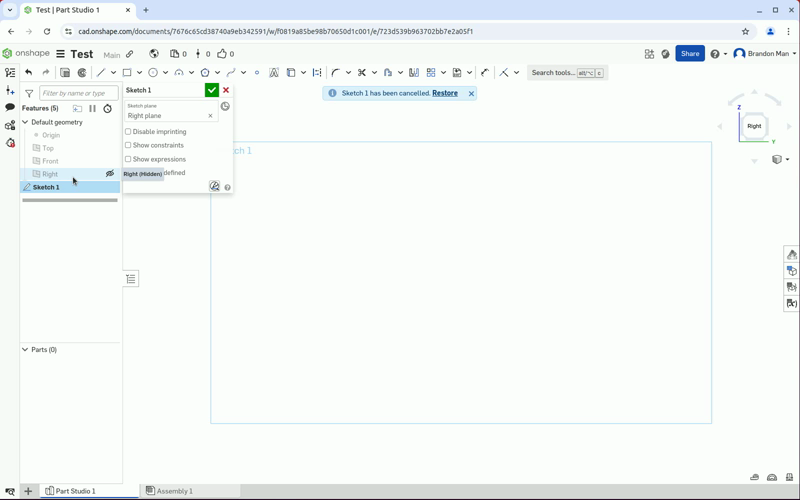
mouse_move(73, 352)
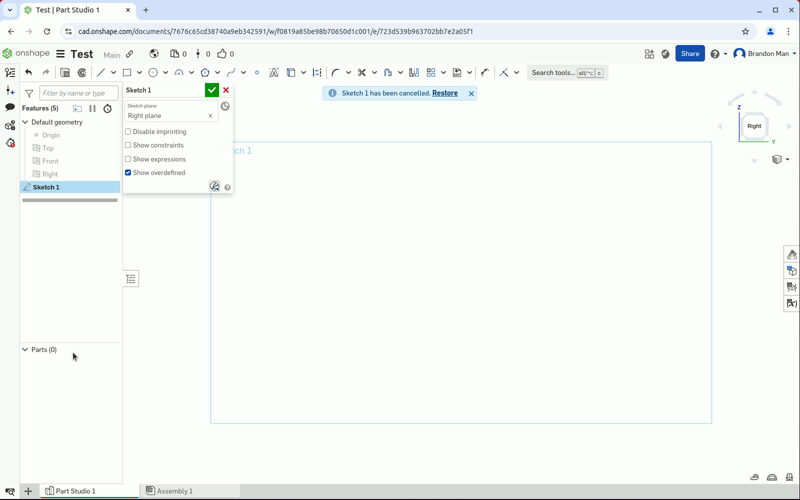
key(y)
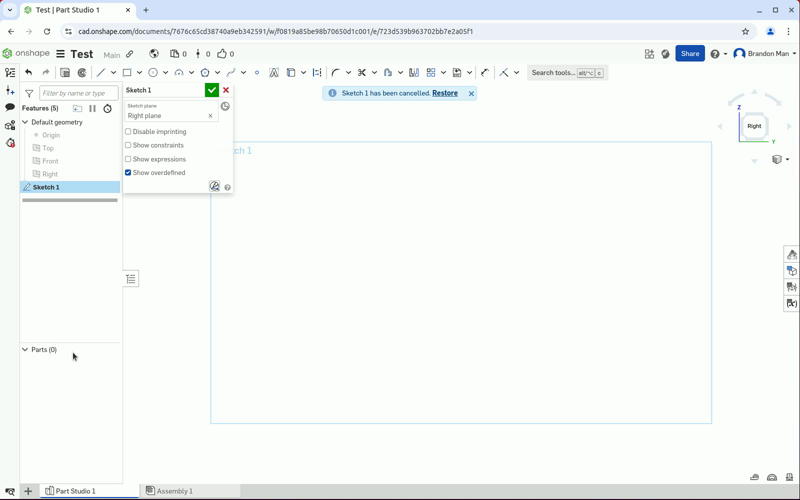
key(l)
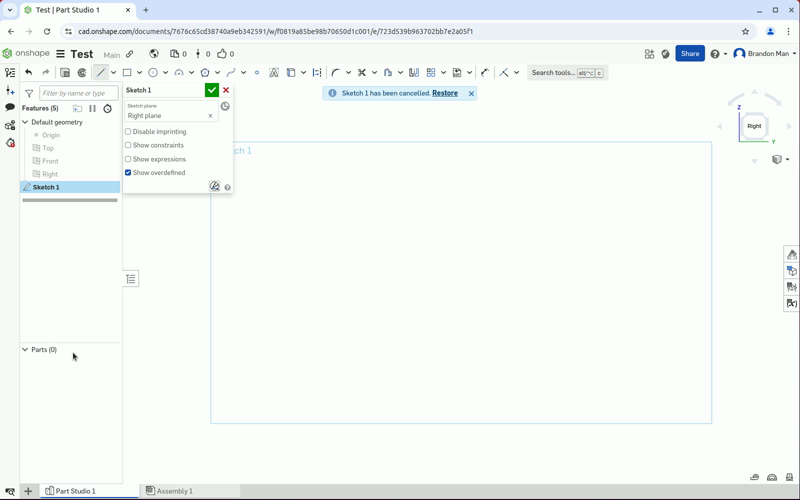
key_down(shift)
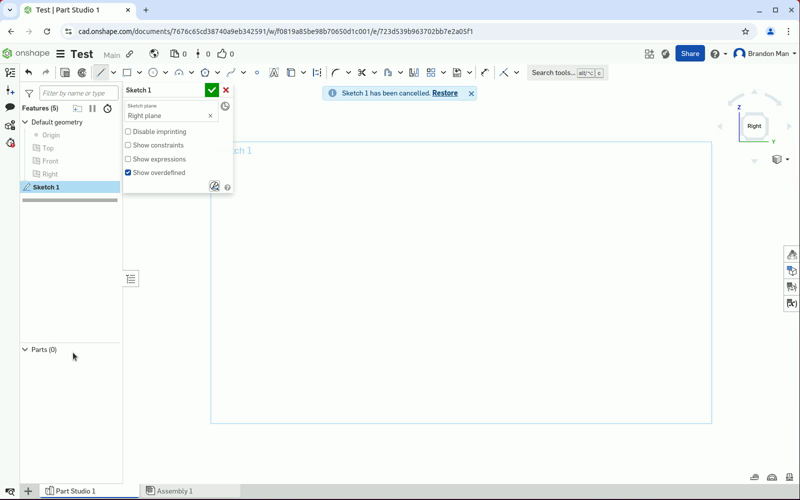
mouse_move(398, 328)
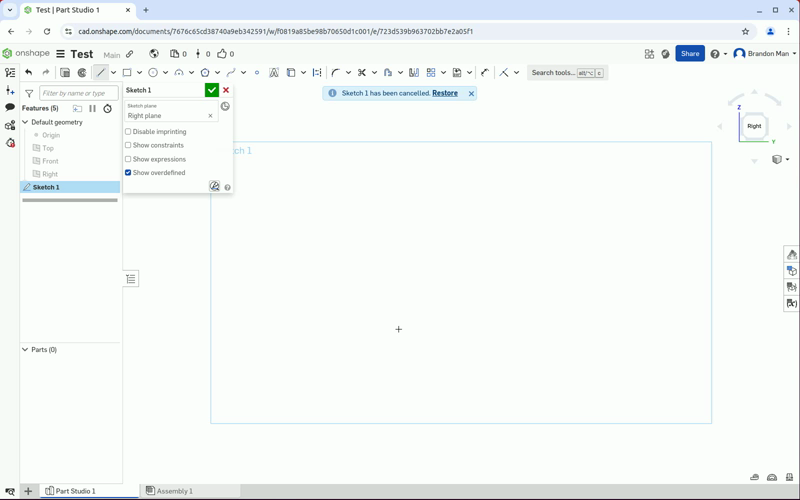
click(398, 328)
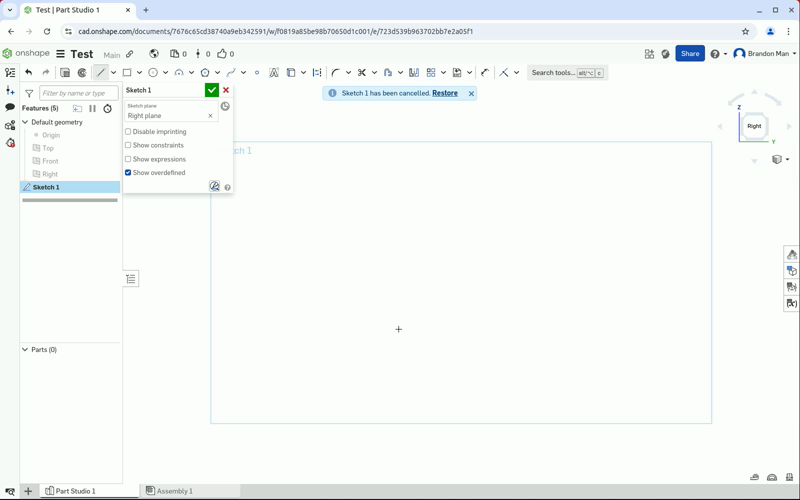
key_up(shift)
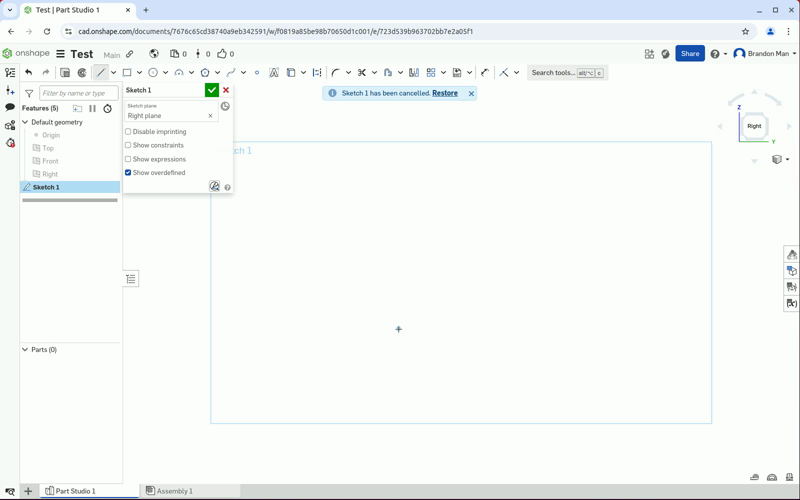
key_down(shift)
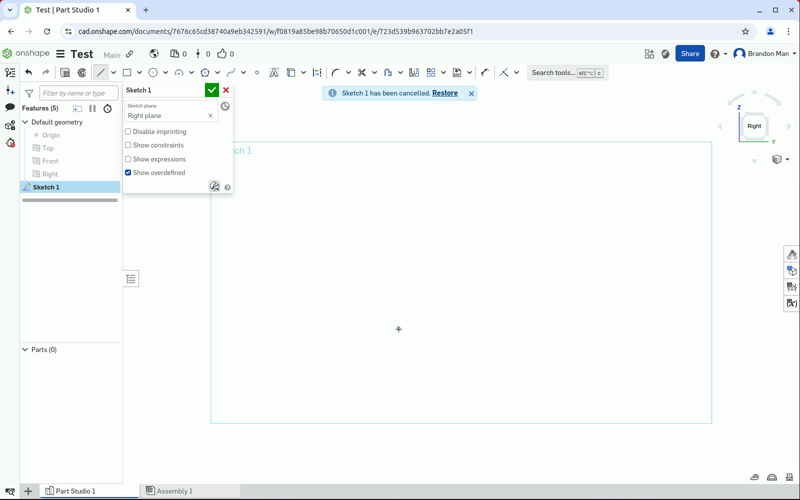
mouse_move(428, 328)
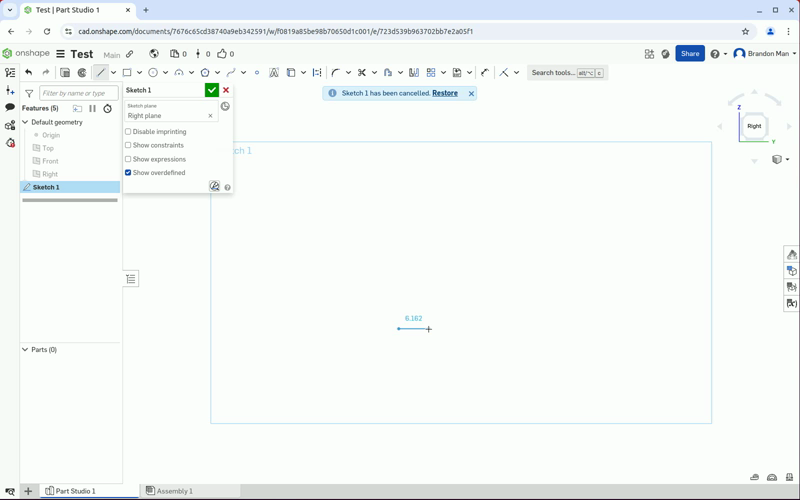
mouse_move(445, 328)
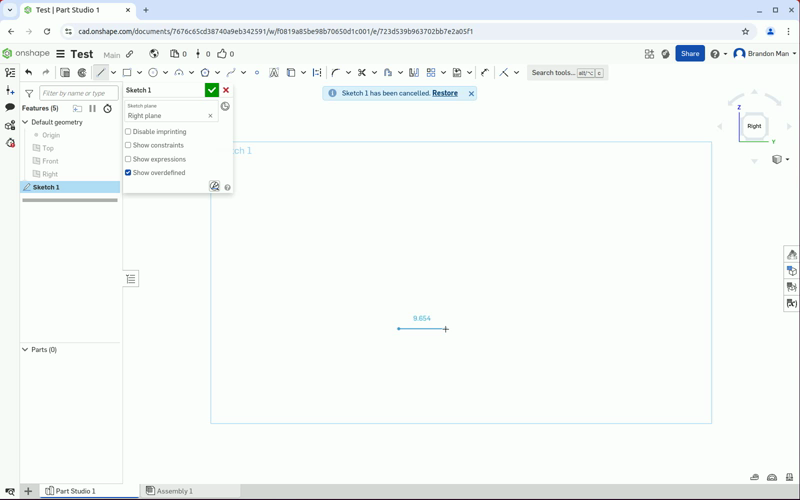
click(445, 328)
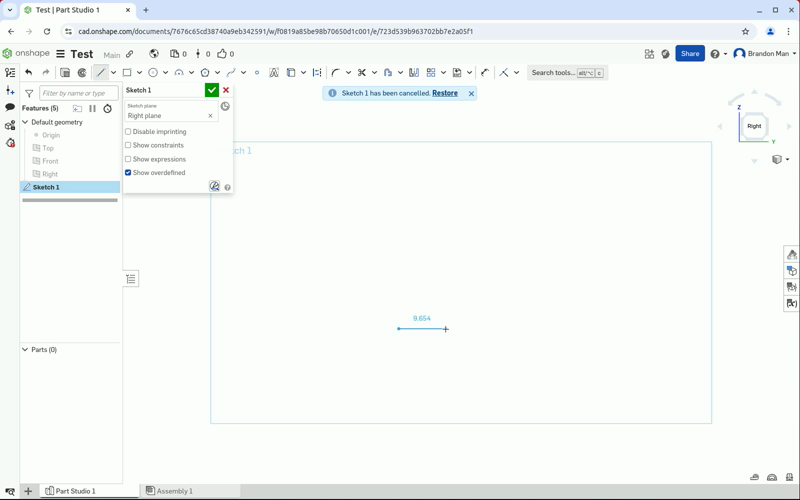
key_up(shift)
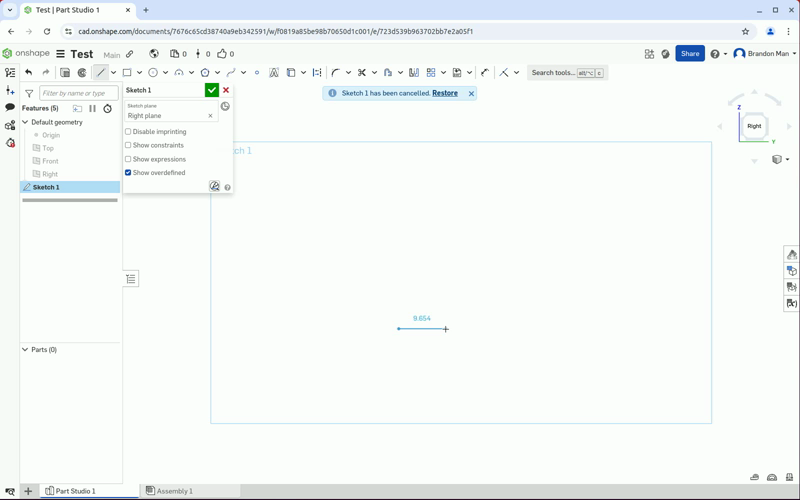
key_down(shift)
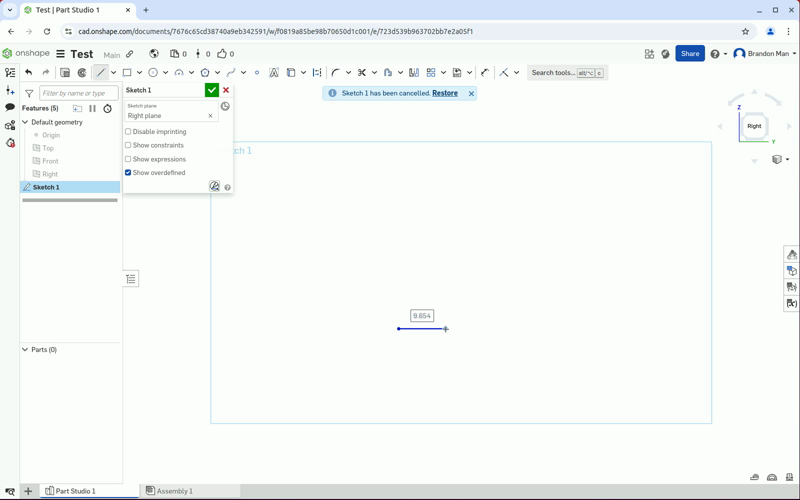
mouse_move(510, 244)
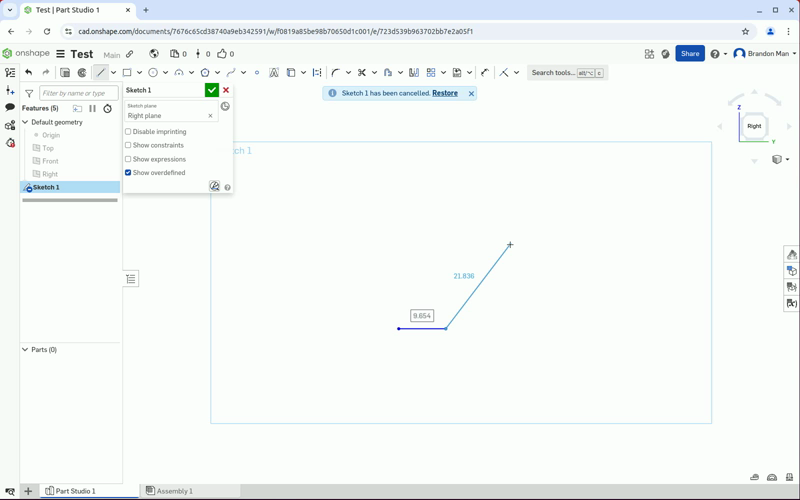
click(510, 244)
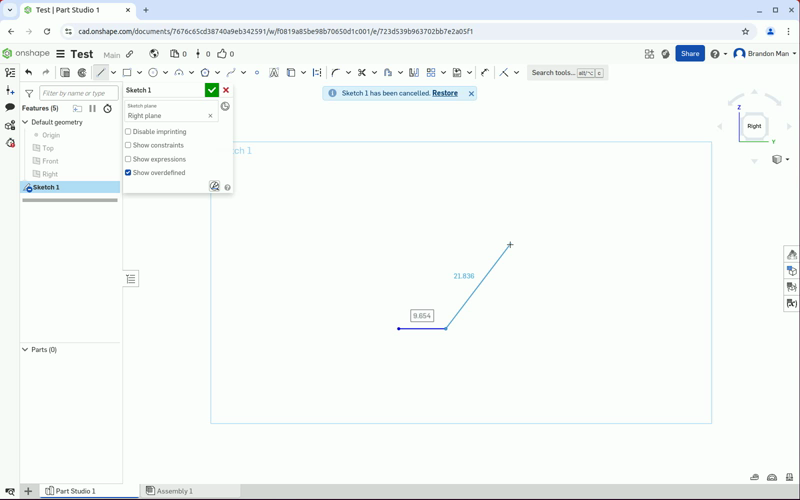
key_up(shift)
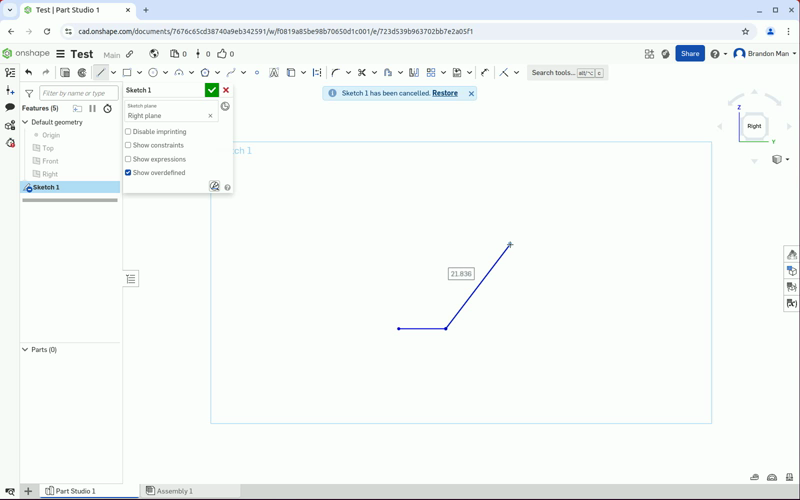
key_down(shift)
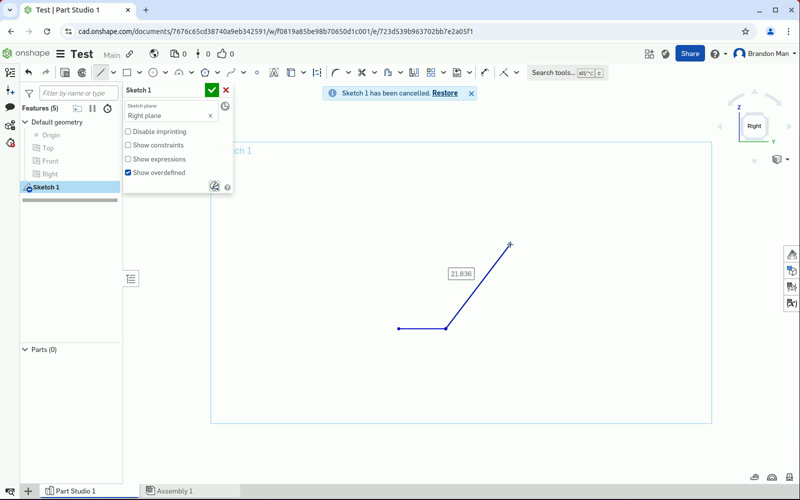
mouse_move(540, 244)
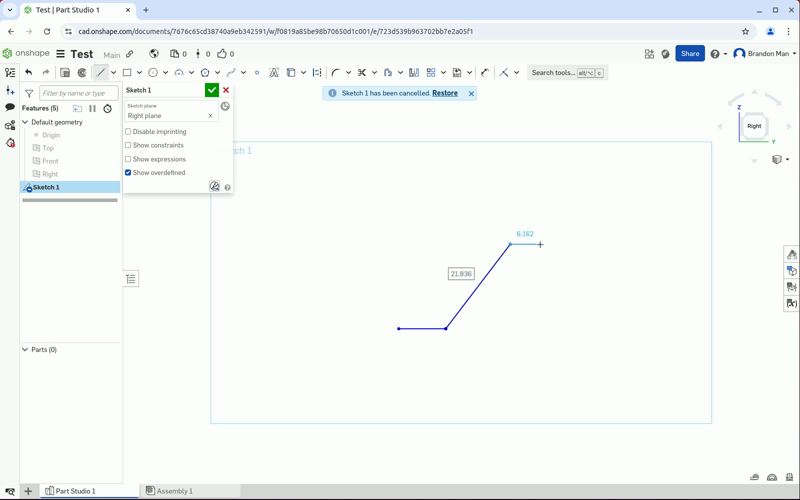
mouse_move(495, 243)
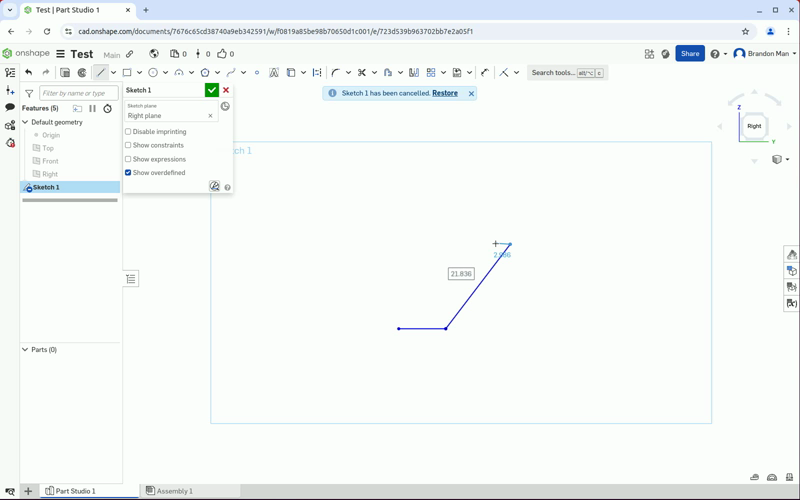
click(495, 243)
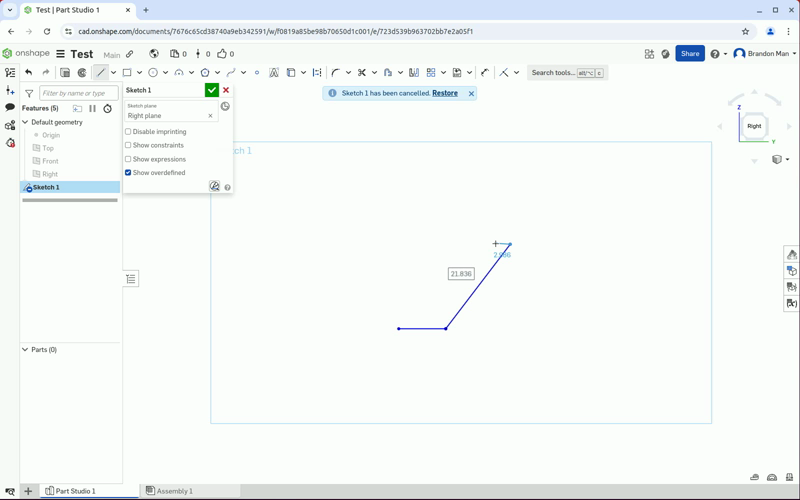
key_up(shift)
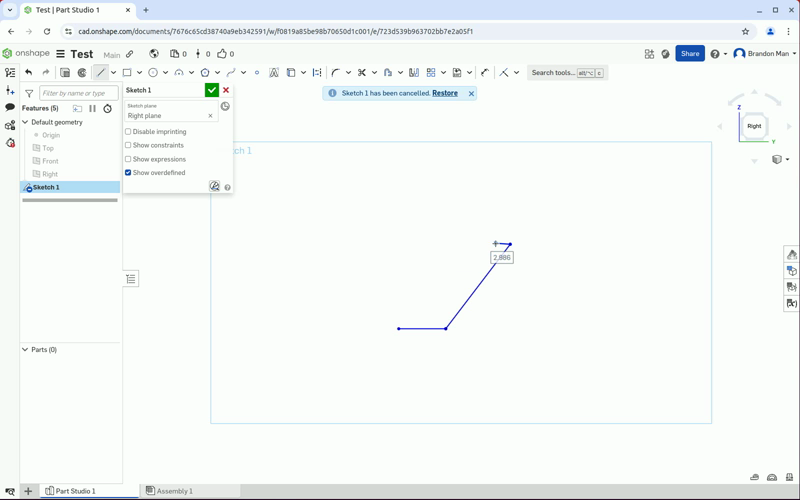
key_down(shift)
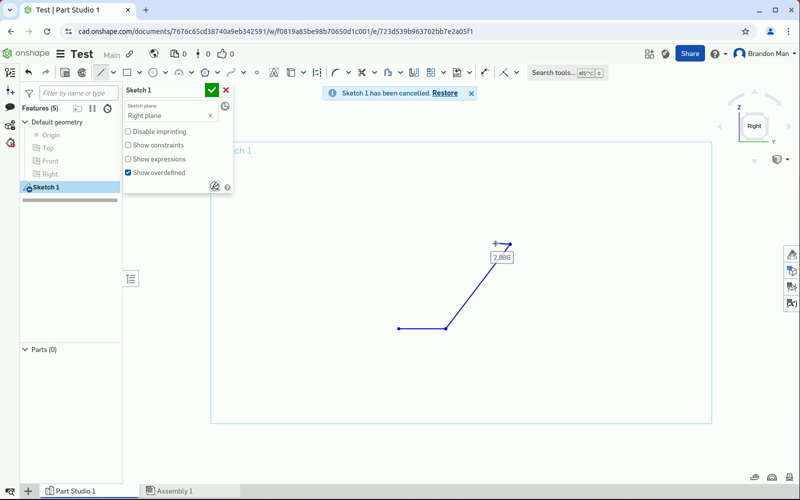
mouse_move(442, 312)
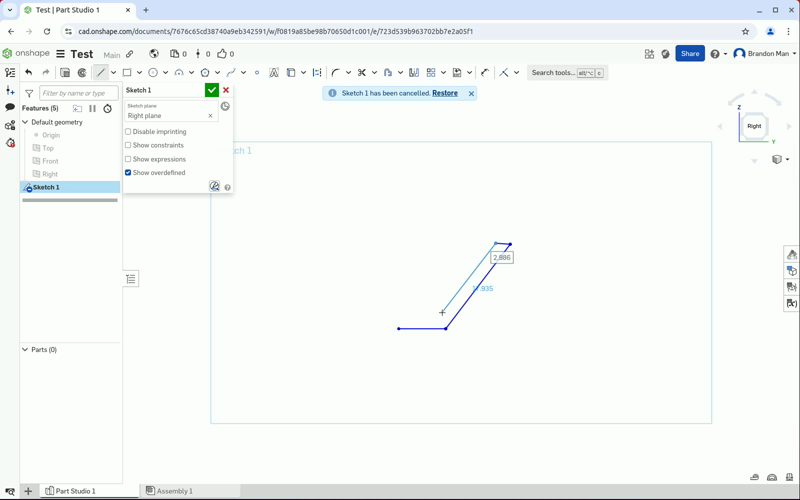
click(442, 312)
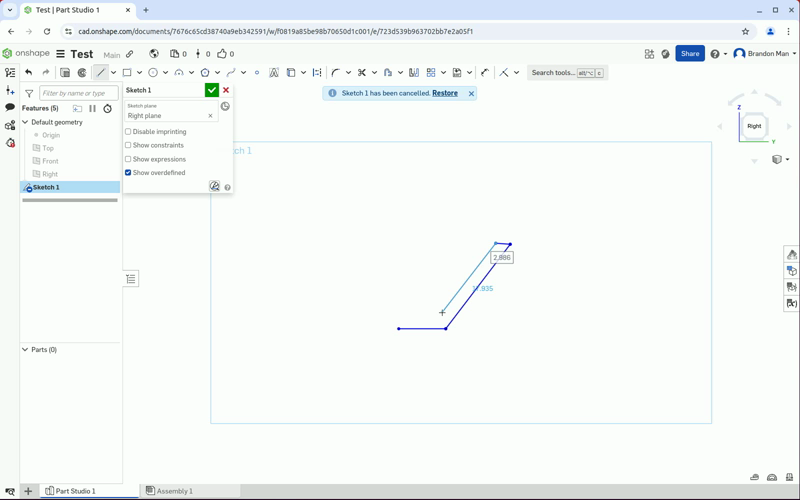
key_up(shift)
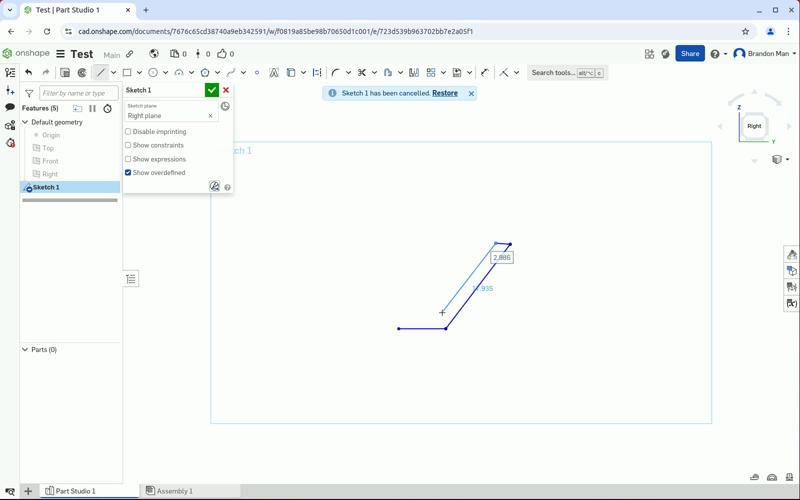
key_down(shift)
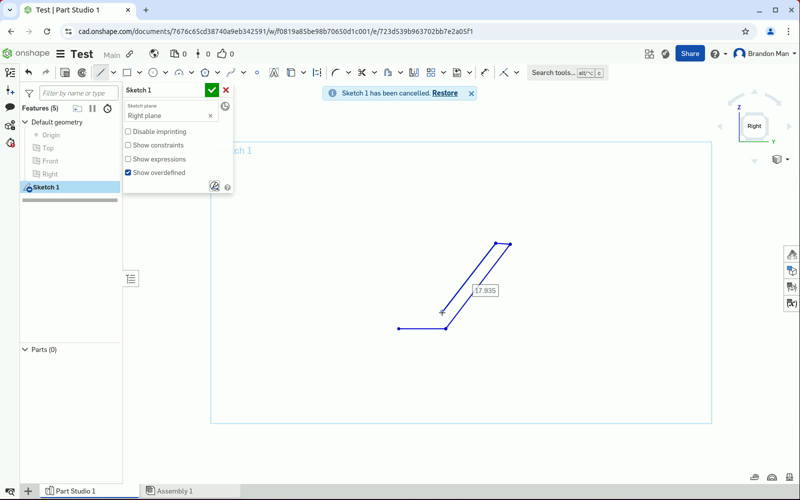
mouse_move(472, 312)
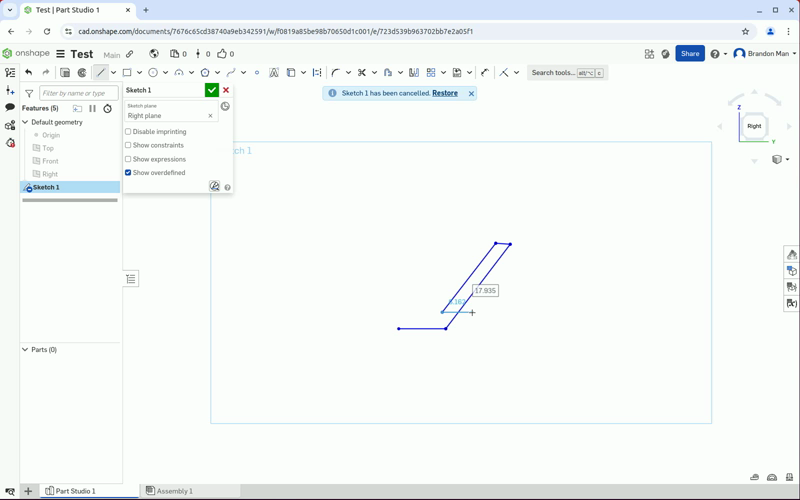
mouse_move(419, 312)
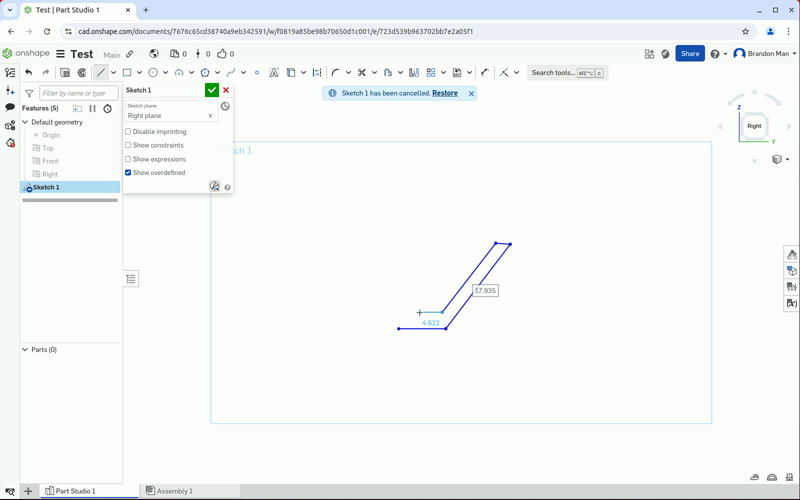
click(419, 312)
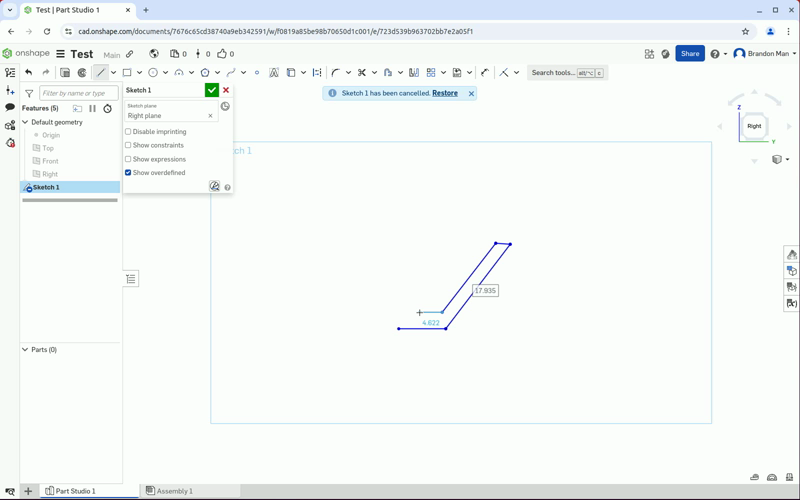
key_up(shift)
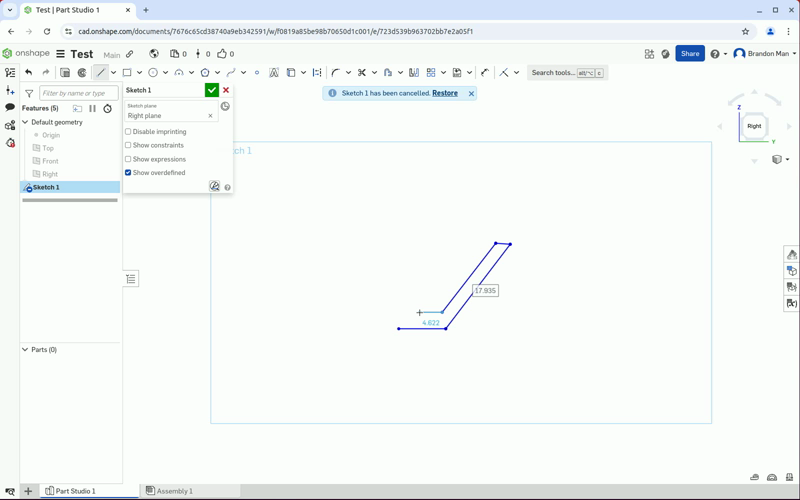
key_down(shift)
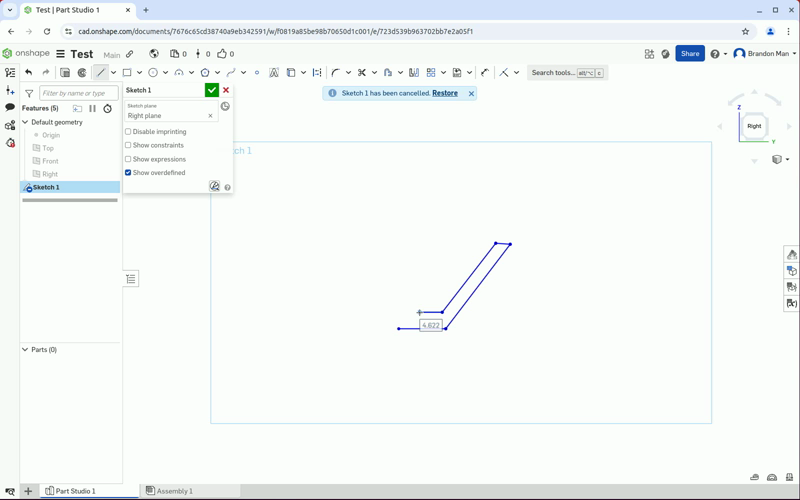
mouse_move(449, 312)
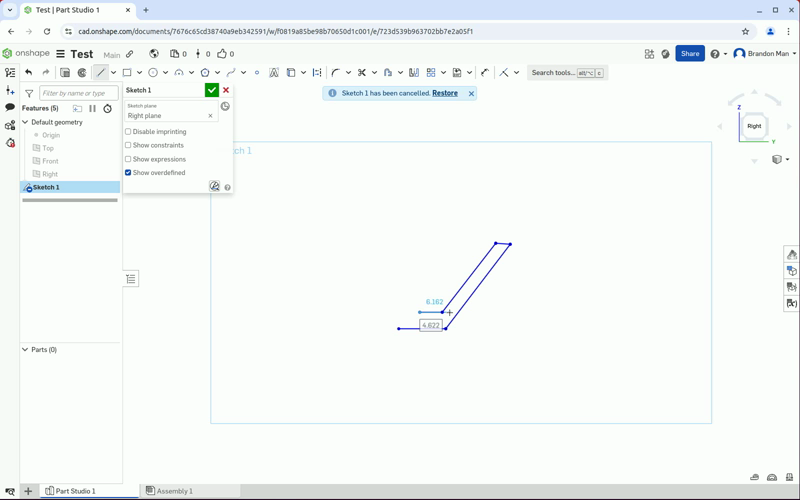
mouse_move(428, 292)
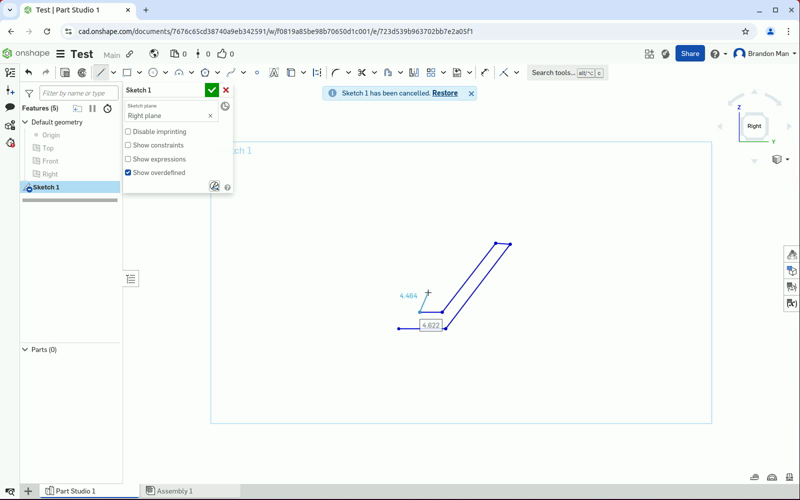
click(428, 292)
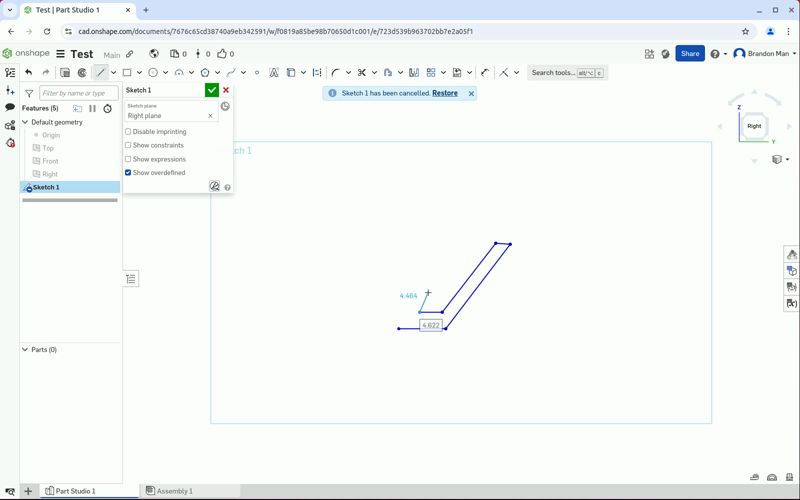
key_up(shift)
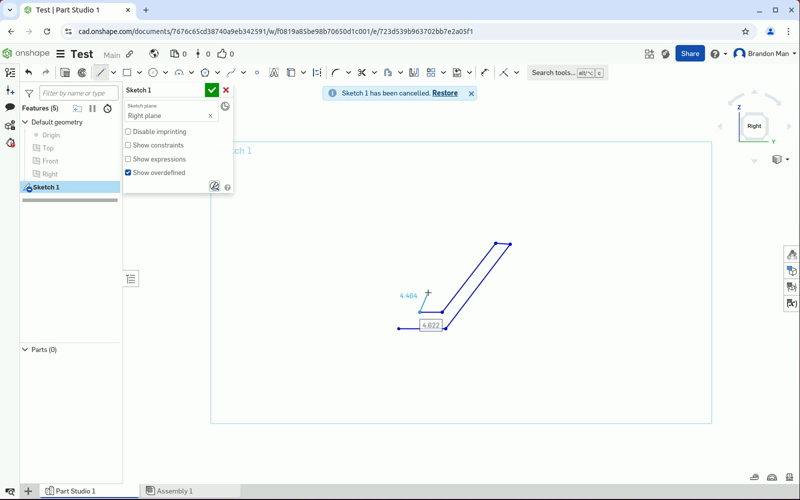
key_down(shift)
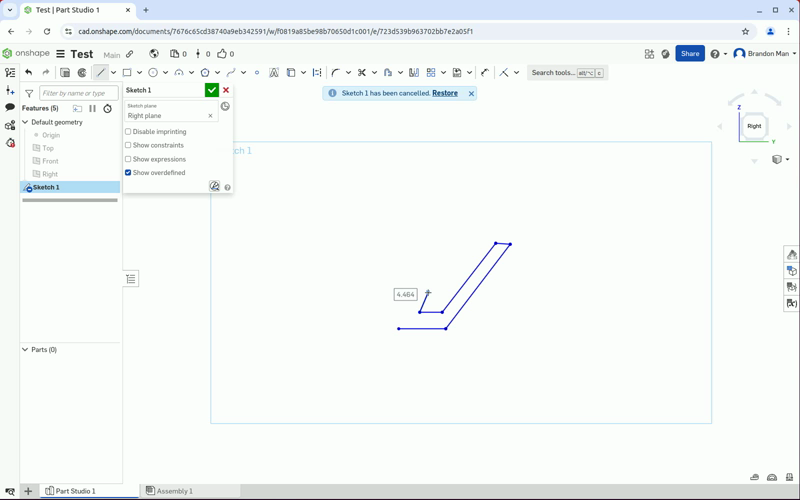
mouse_move(458, 292)
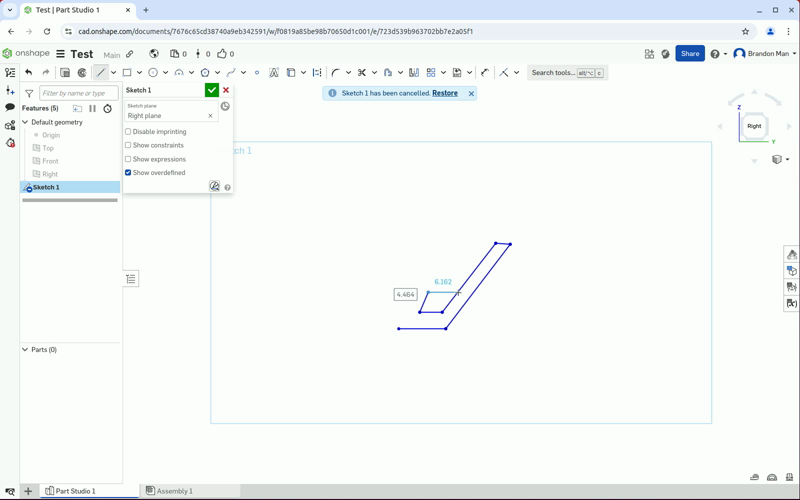
mouse_move(416, 292)
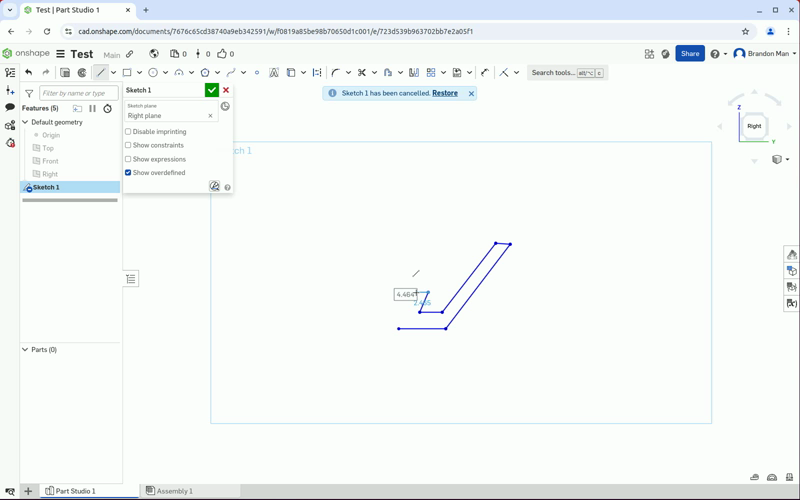
click(416, 292)
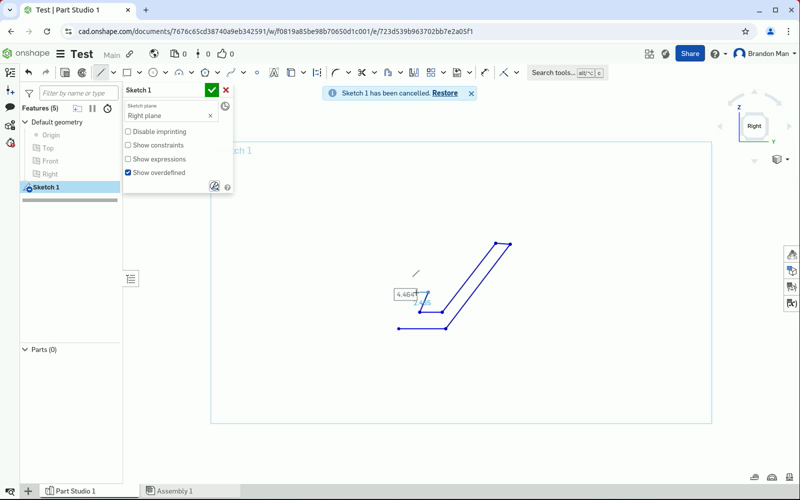
key_up(shift)
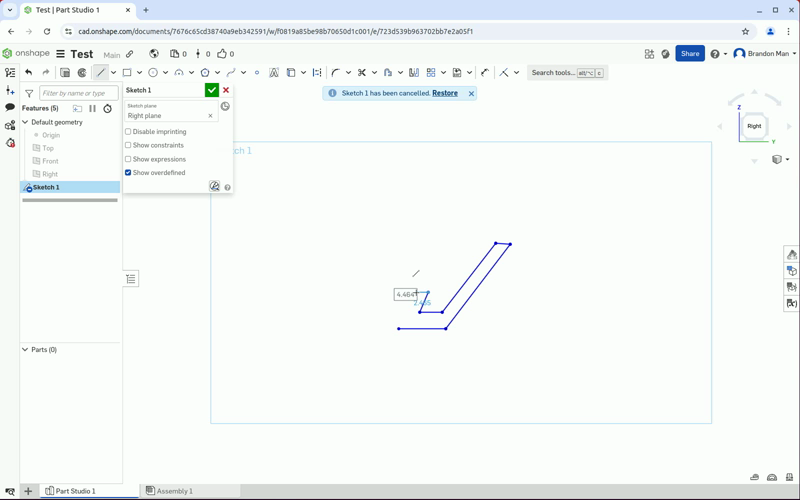
mouse_move(446, 292)
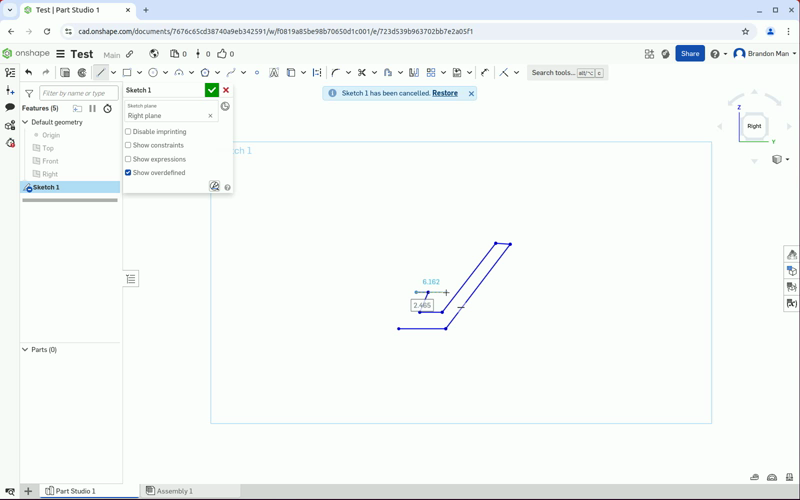
key_down(shift)
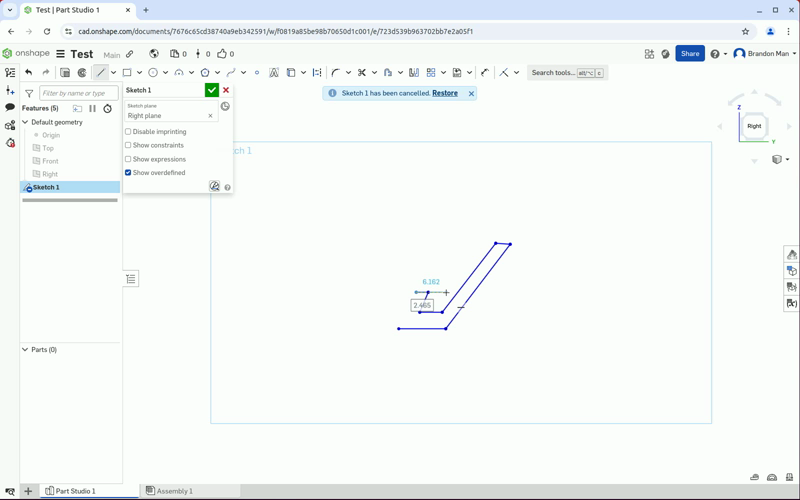
mouse_move(398, 328)
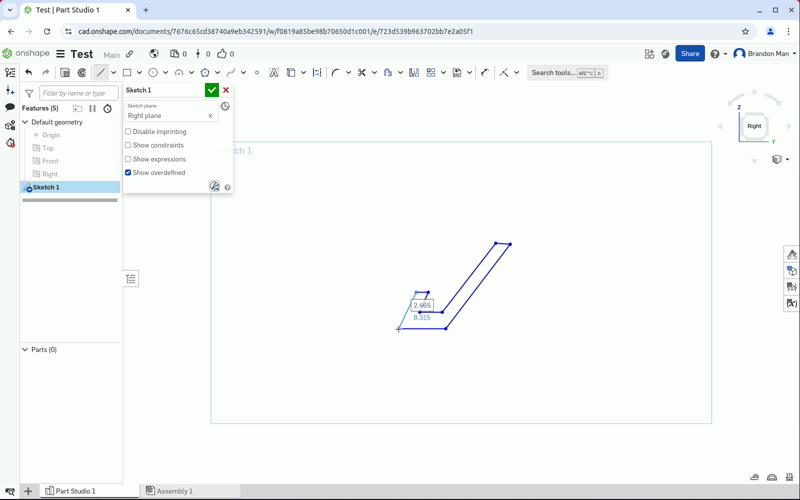
key_up(shift)
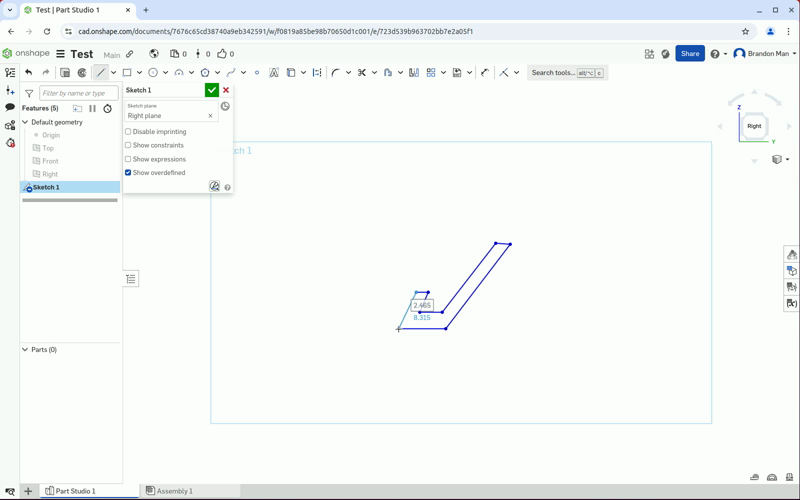
click(398, 328)
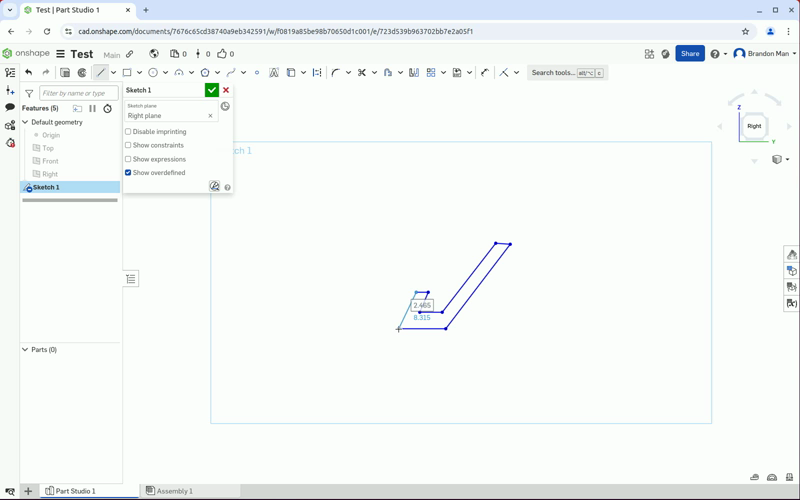
key(esc)
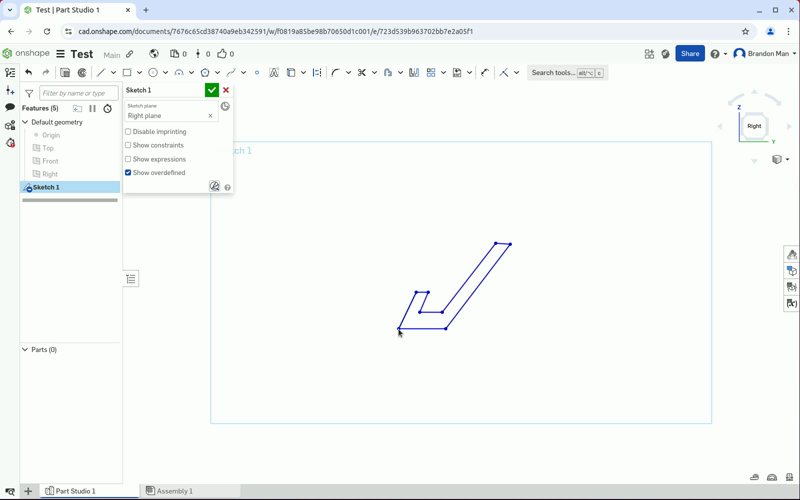
mouse_move(479, 270)
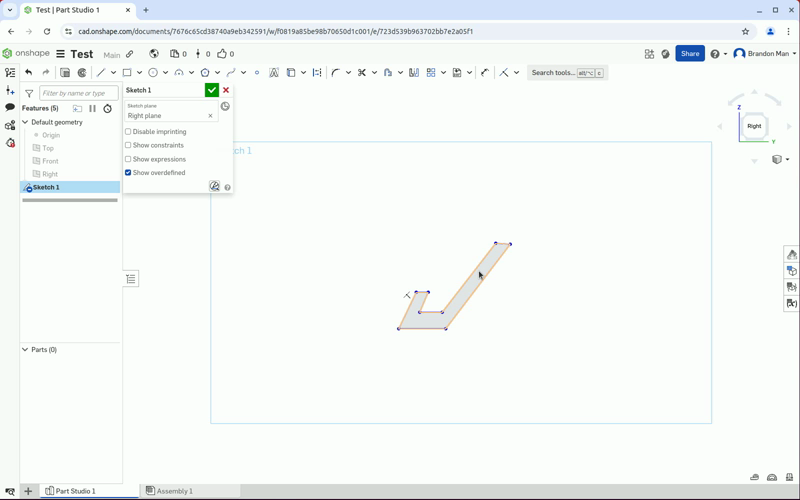
click(479, 270)
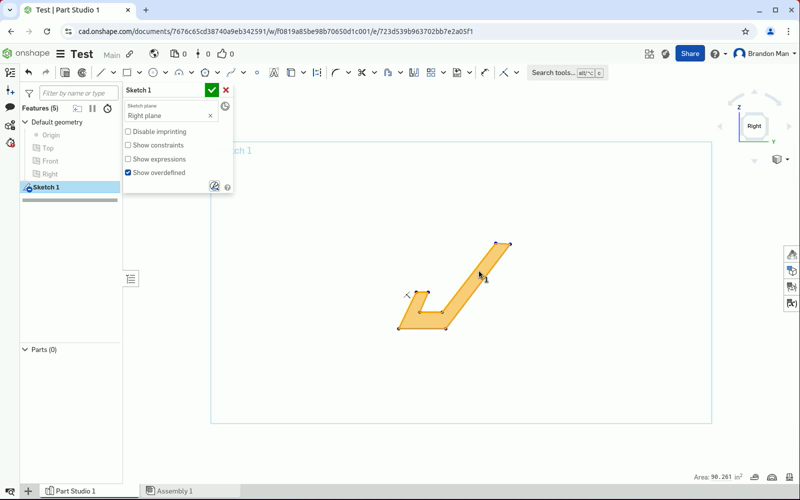
mouse_move(73, 352)
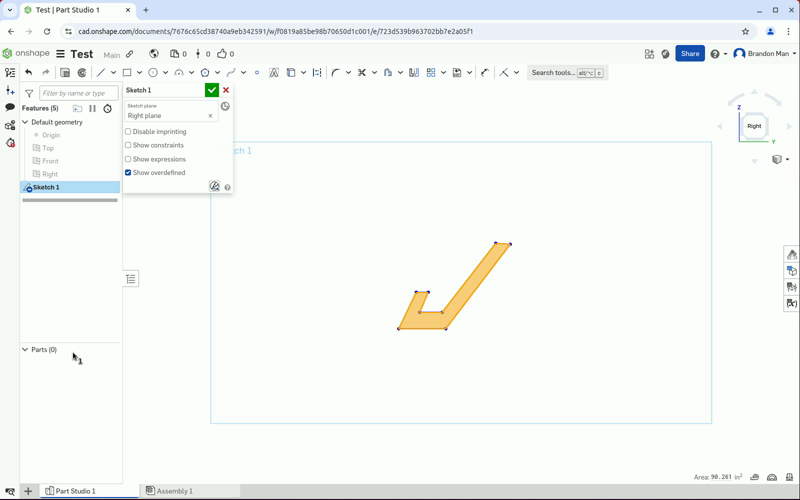
key(shift+y)
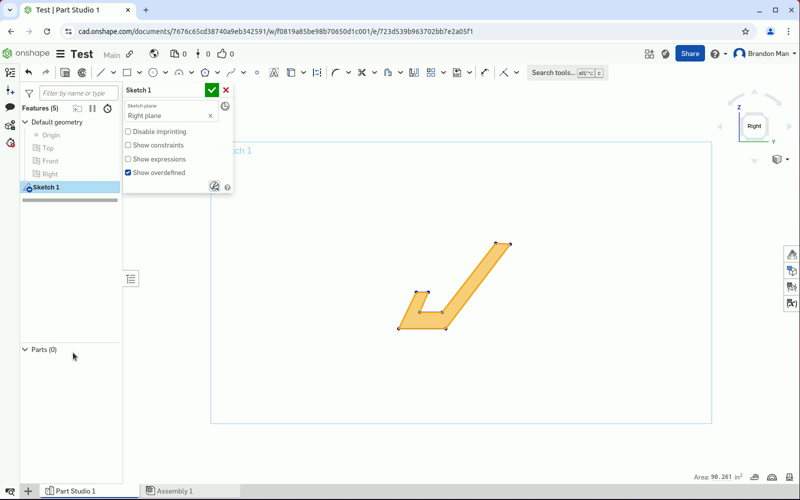
key(shift+e)
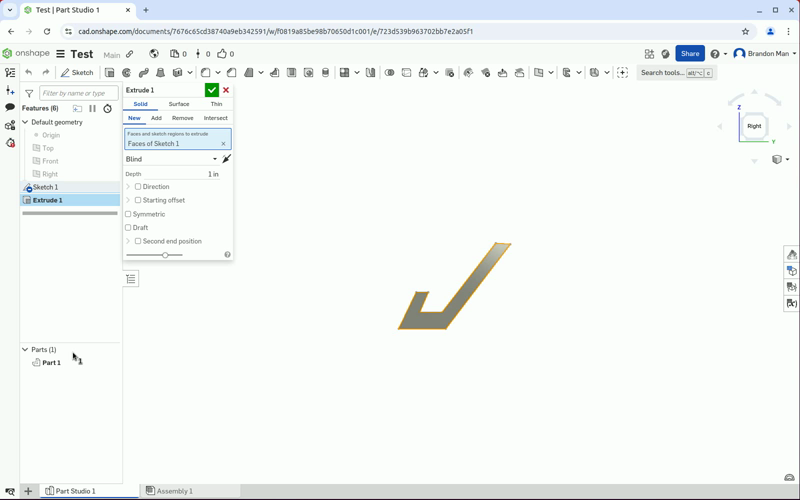
mouse_move(143, 106)
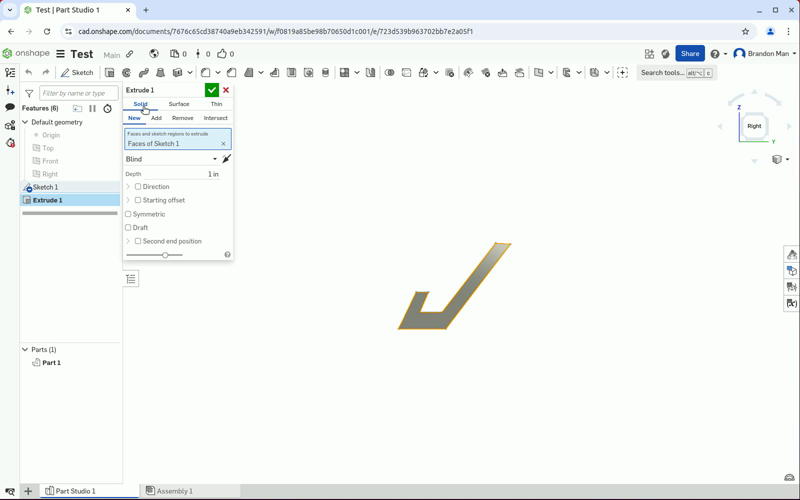
click(143, 106)
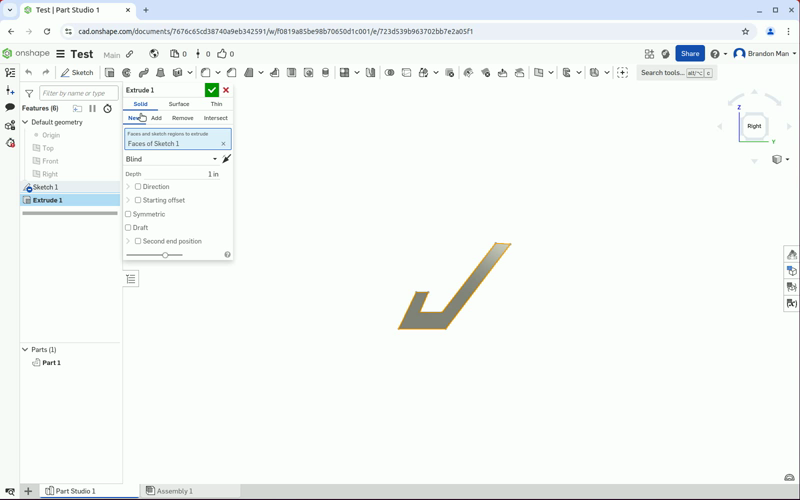
mouse_move(137, 120)
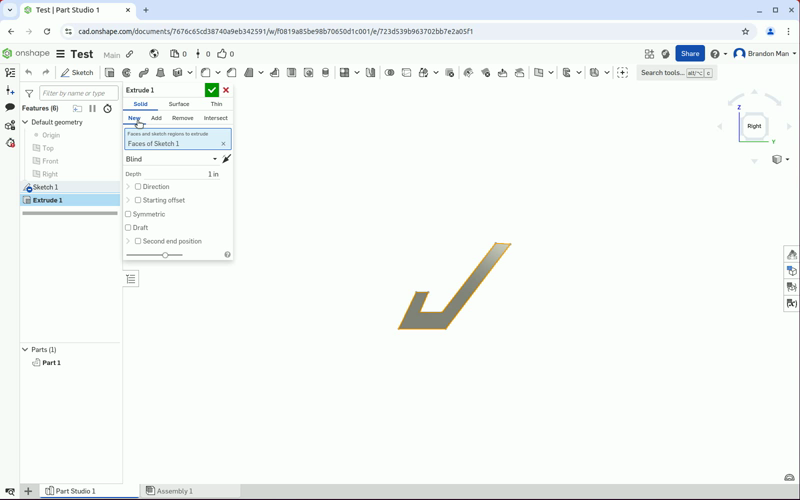
click(137, 120)
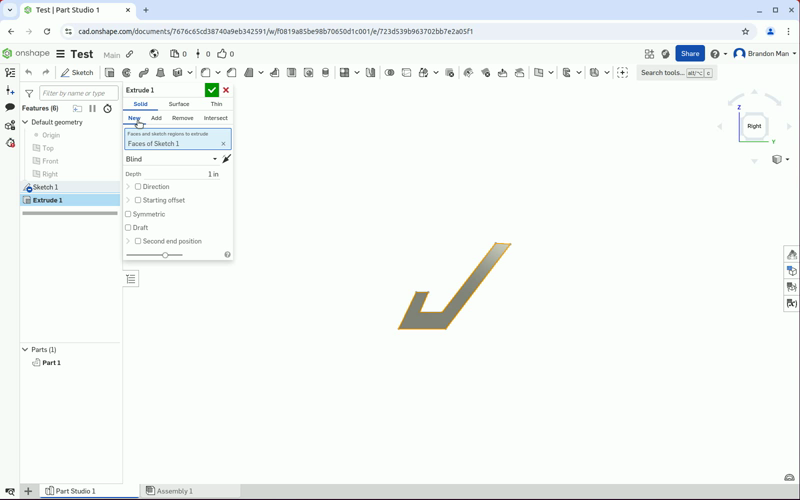
key(tab, 4)
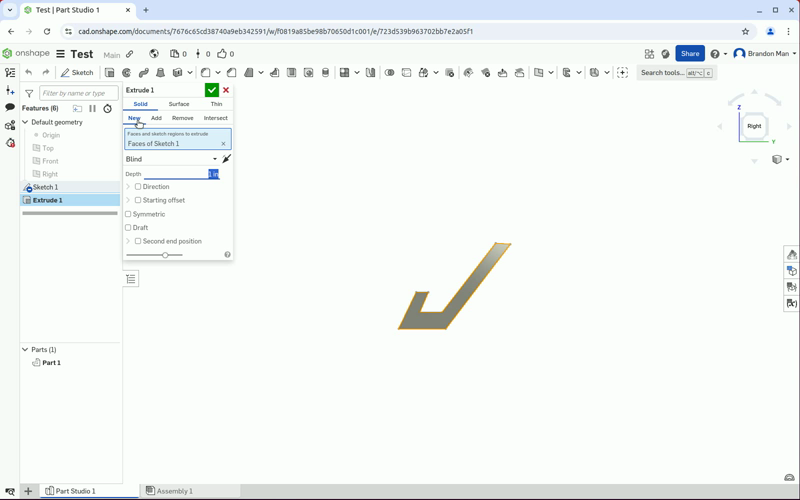
text(23.108)
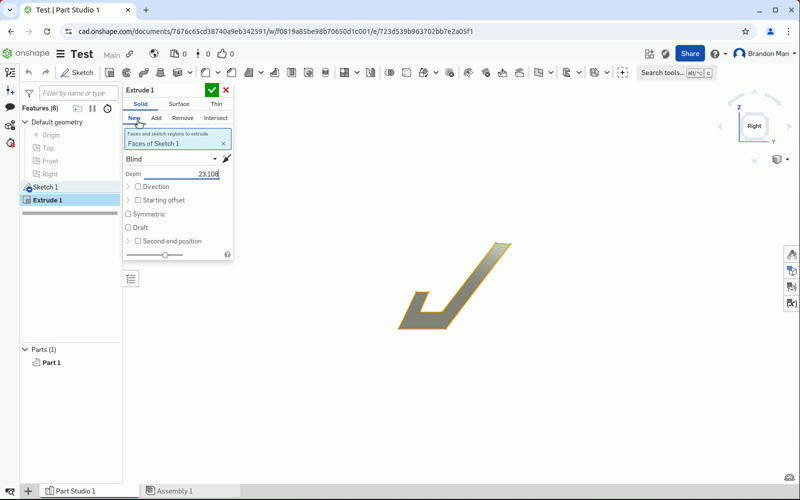
key(tab, 3)
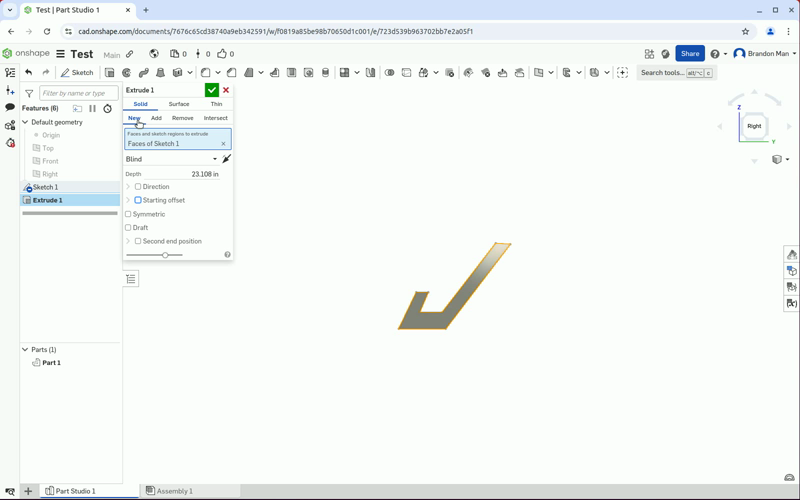
key(tab, 2)
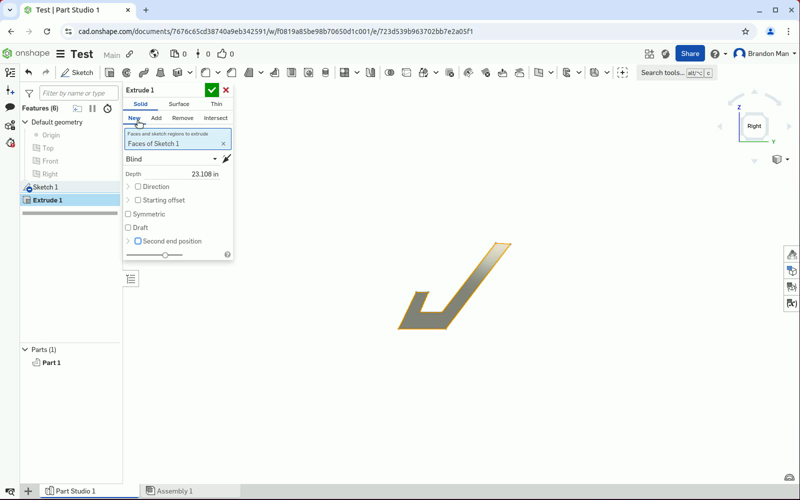
key(space)
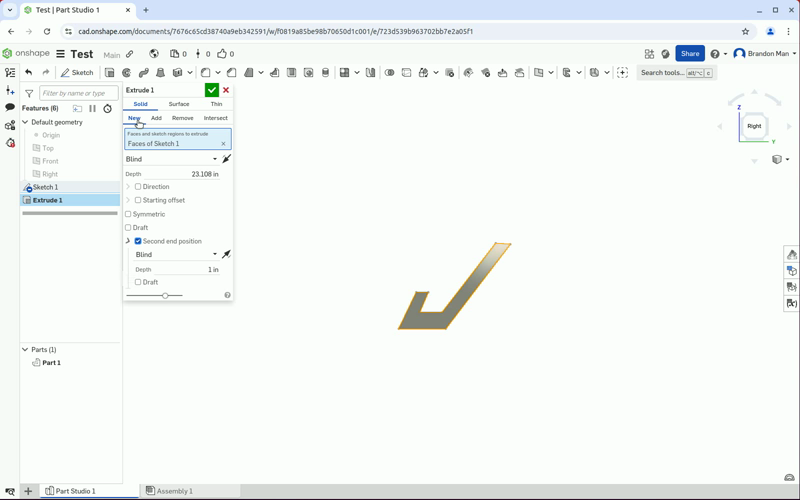
key(tab, 3)
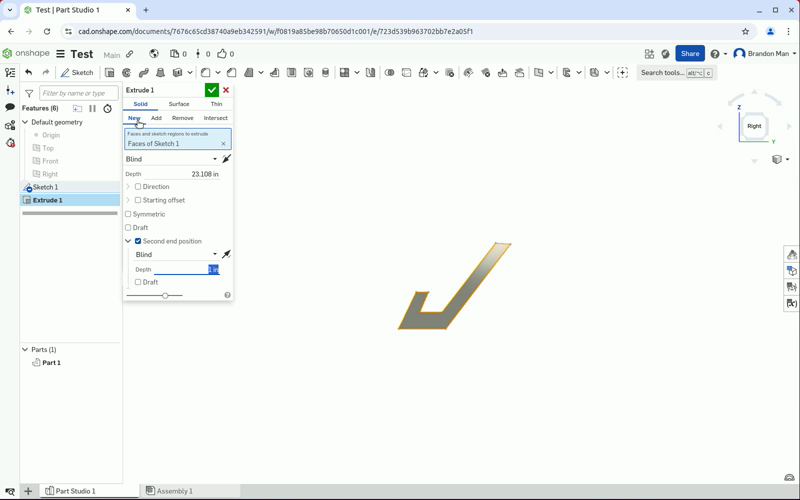
text(23.108)
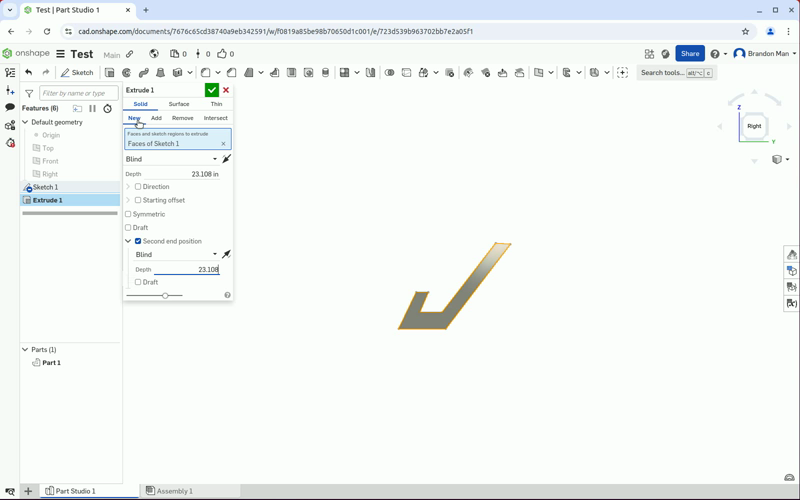
key(enter)
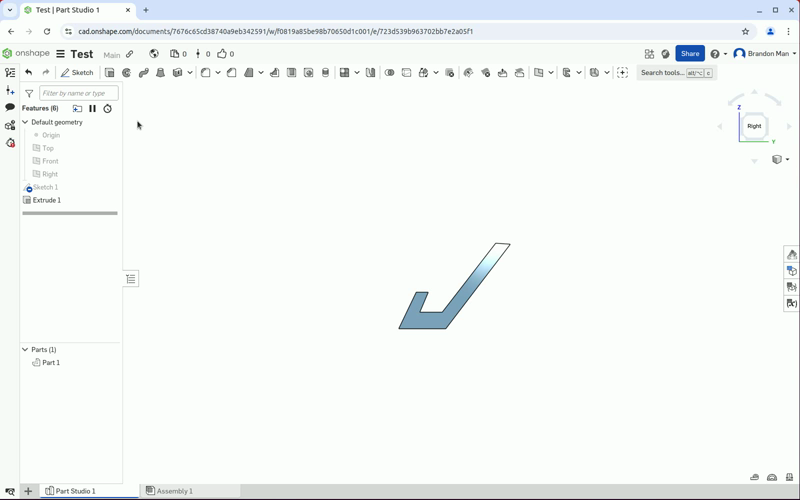
key(shift+h)
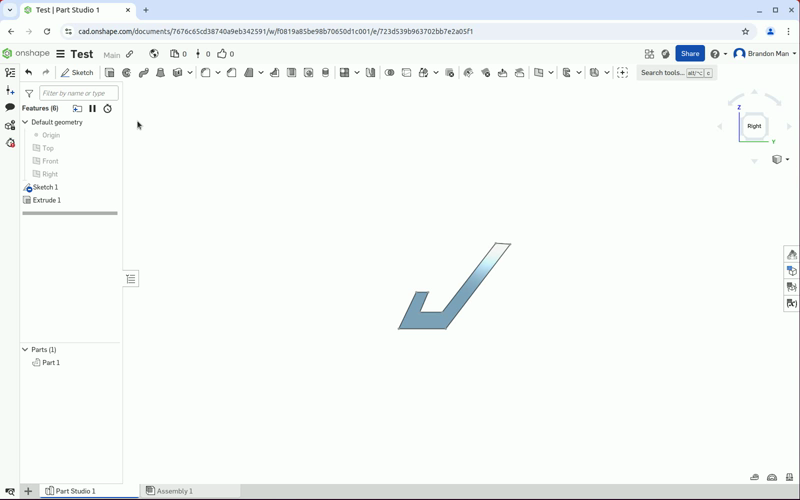
key(shift+h)
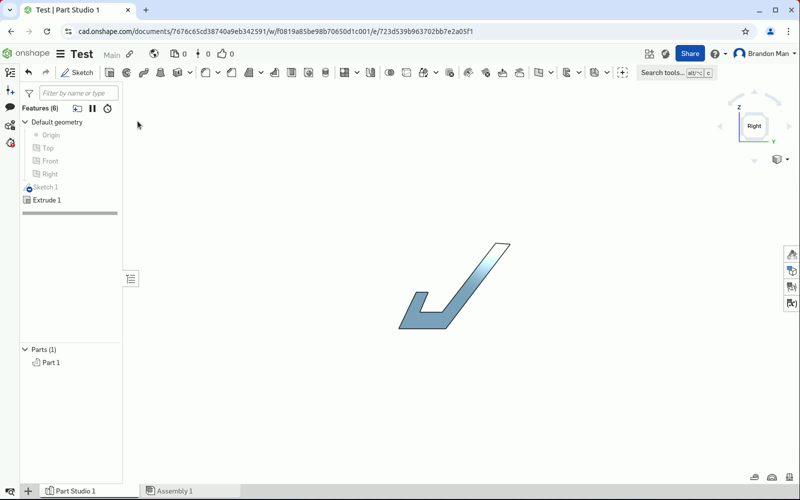
mouse_move(73, 189)
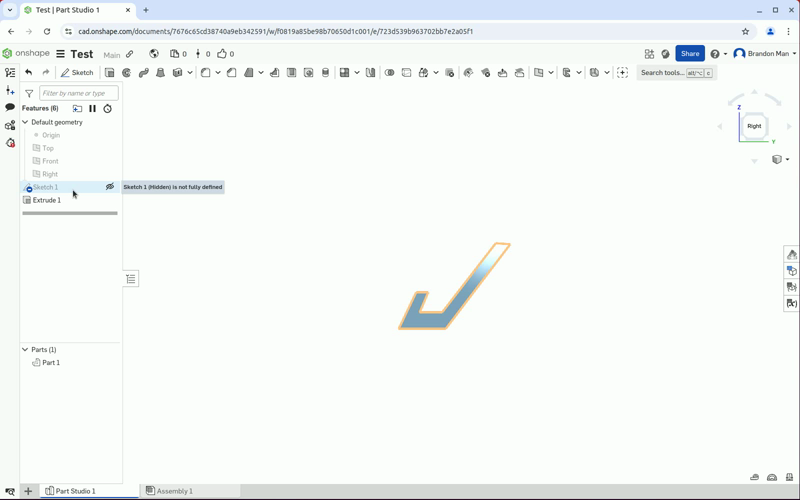
click(73, 189)
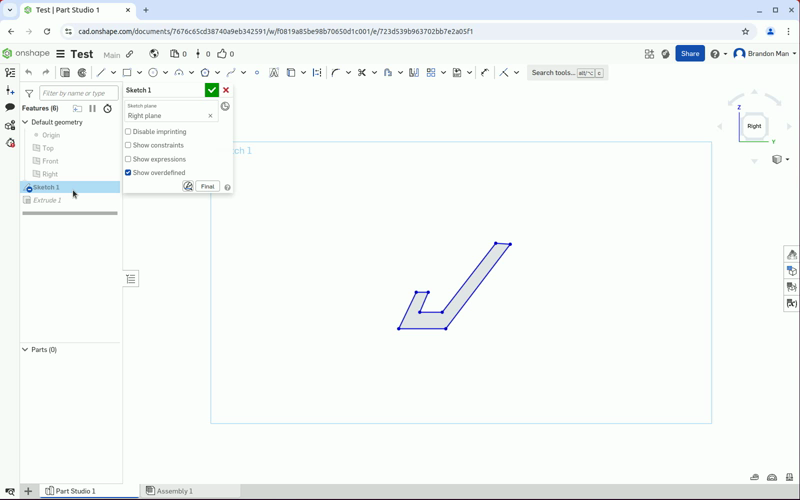
mouse_move(229, 92)
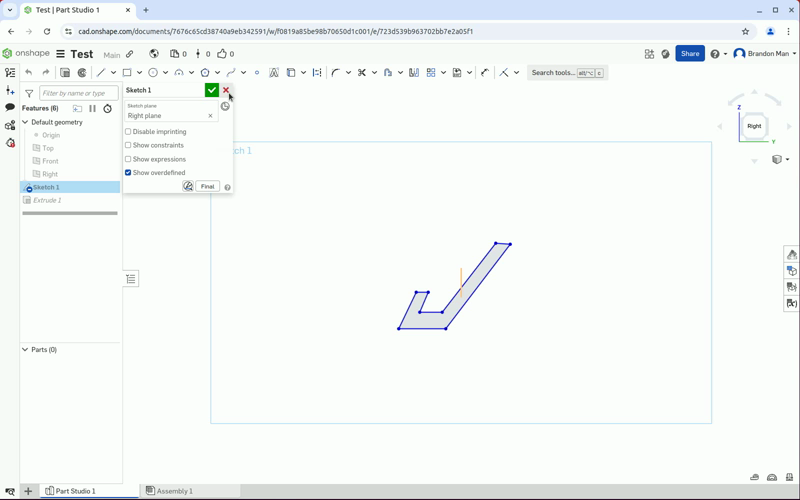
click(229, 92)
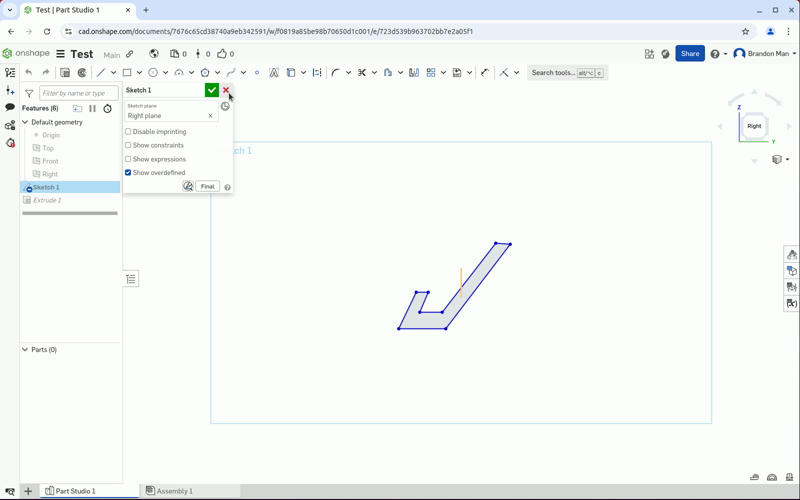
key(shift+s)
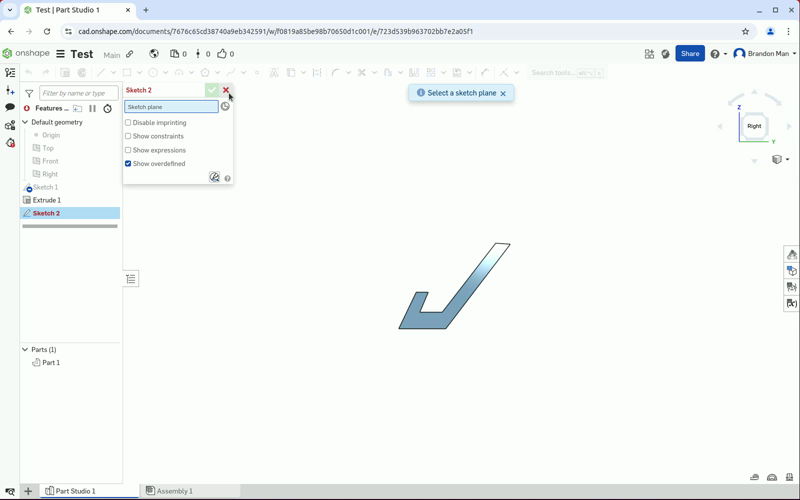
mouse_move(73, 176)
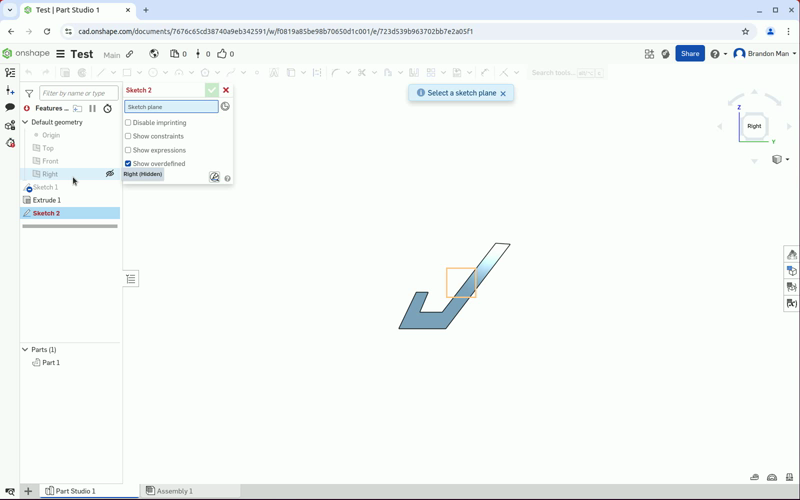
click(73, 176)
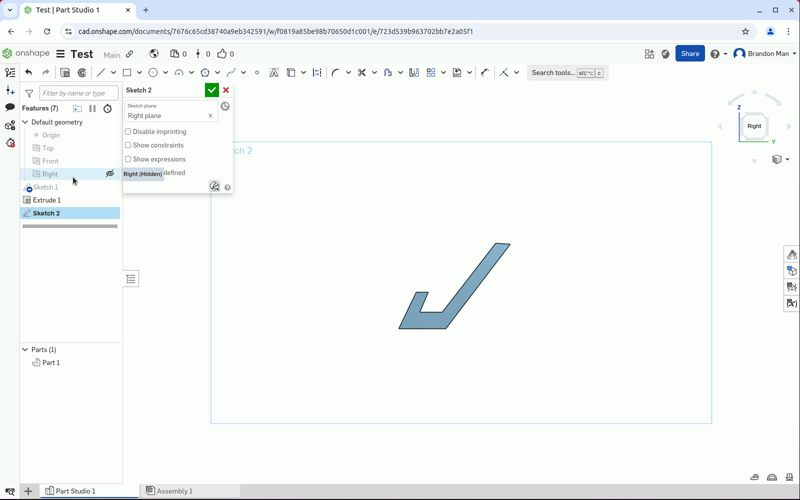
mouse_move(73, 352)
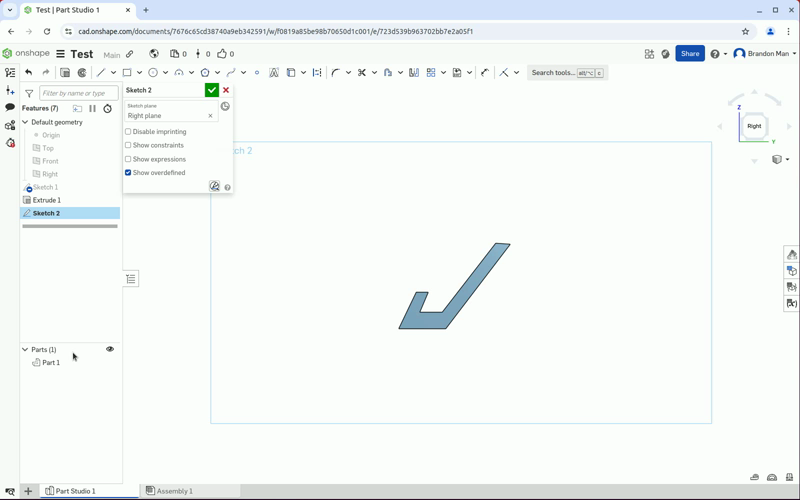
key(y)
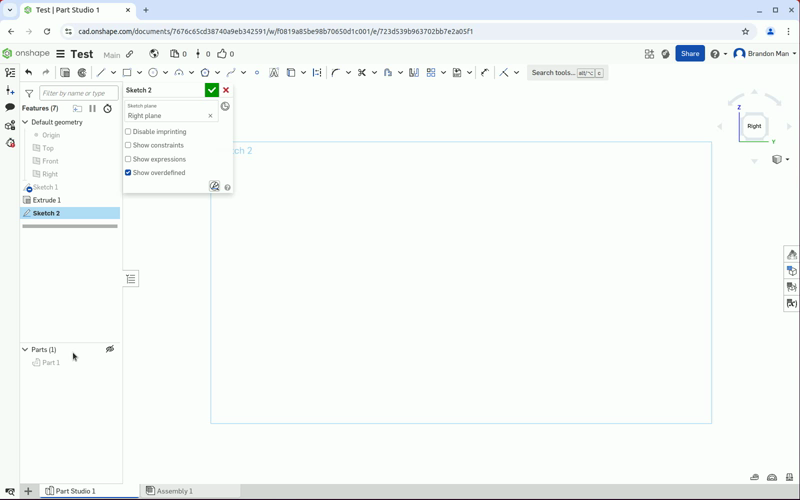
key(l)
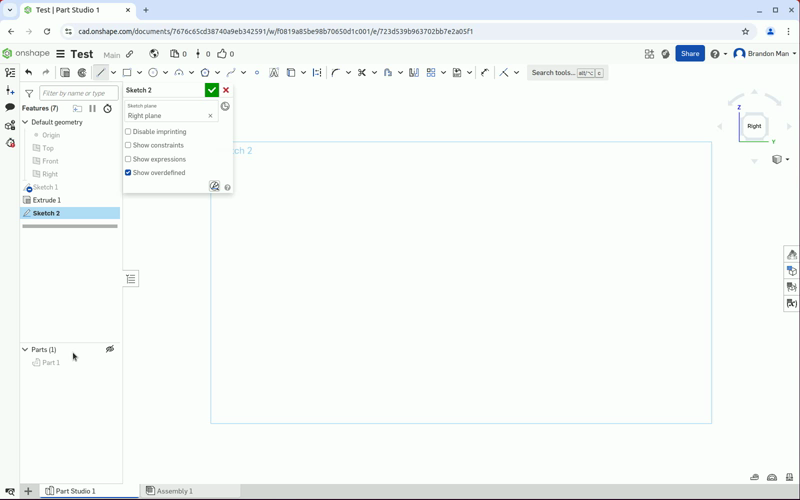
key_down(shift)
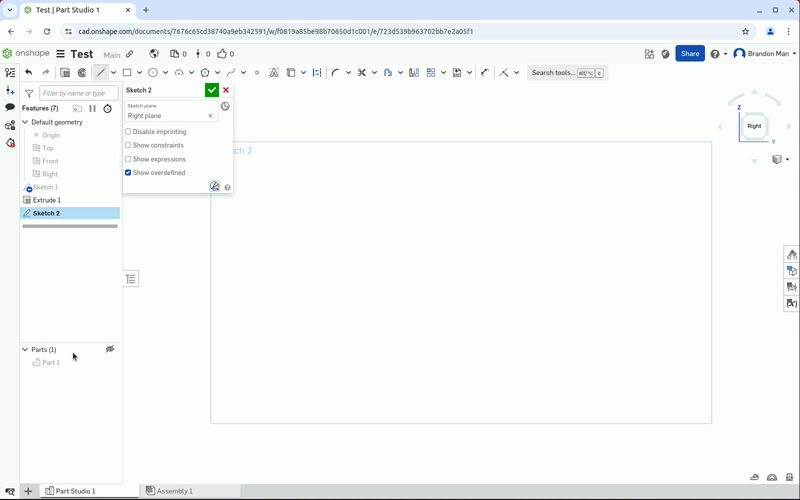
mouse_move(484, 271)
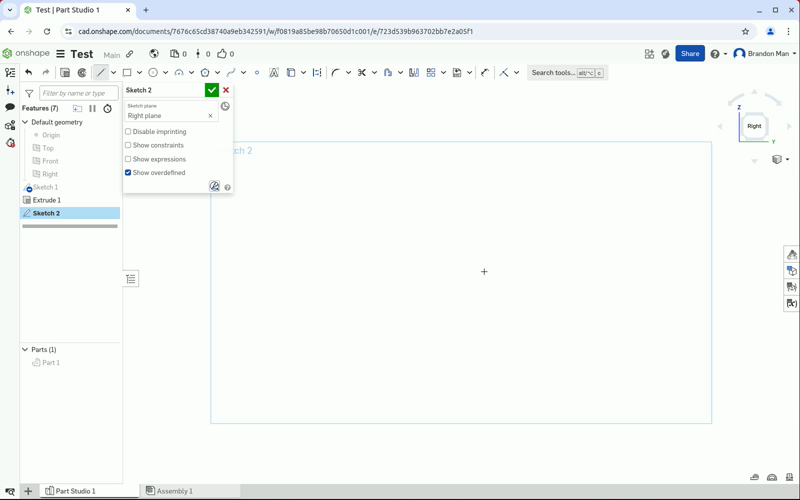
click(484, 271)
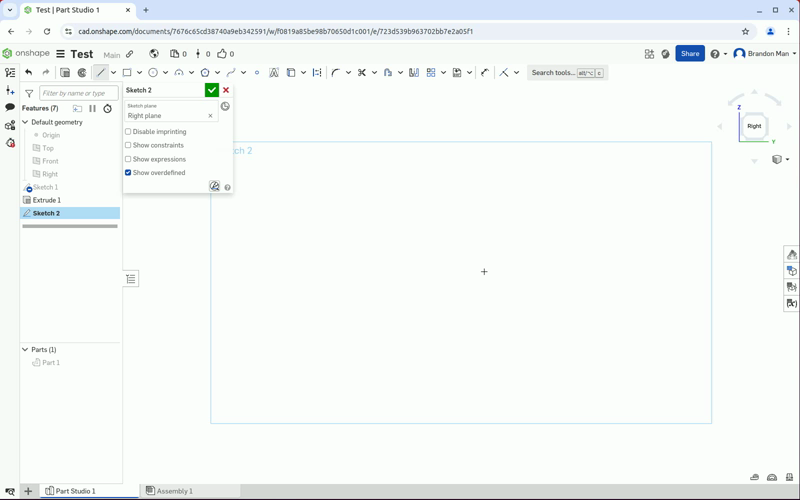
key_up(shift)
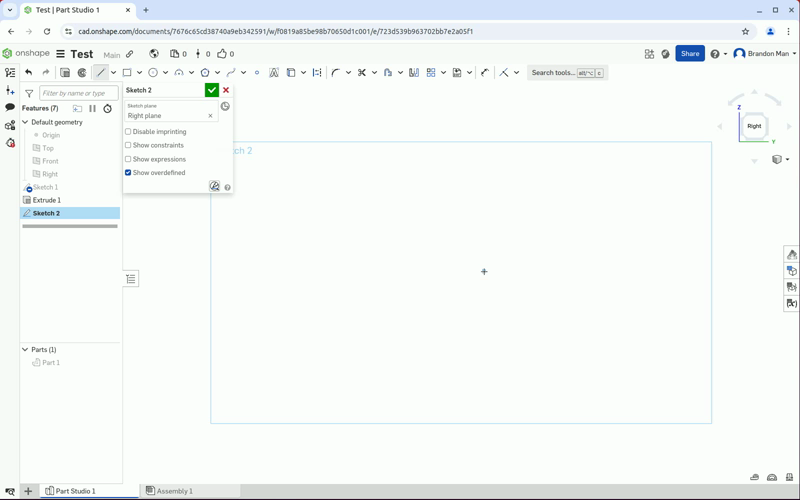
key_down(shift)
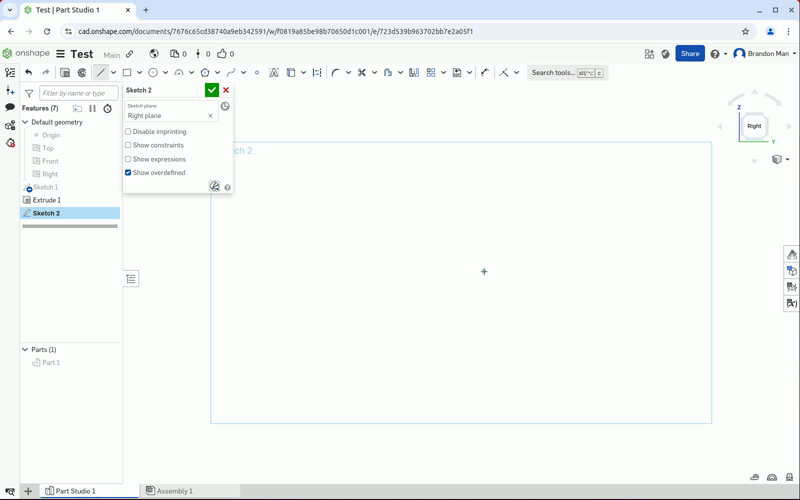
mouse_move(503, 335)
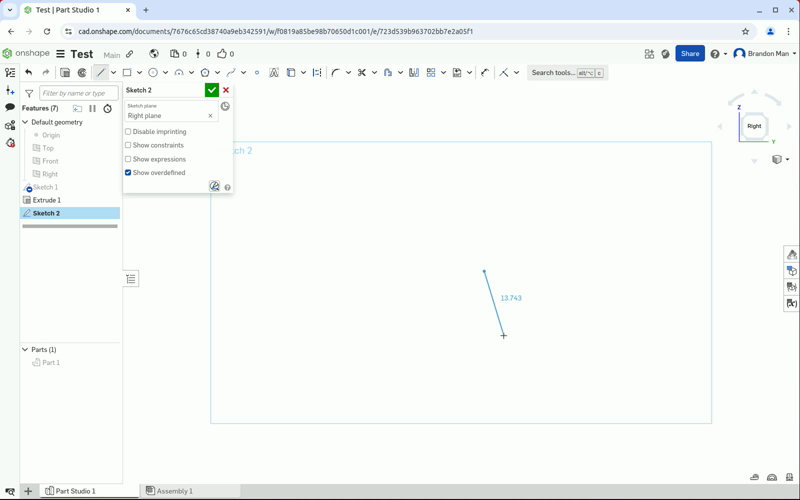
click(503, 335)
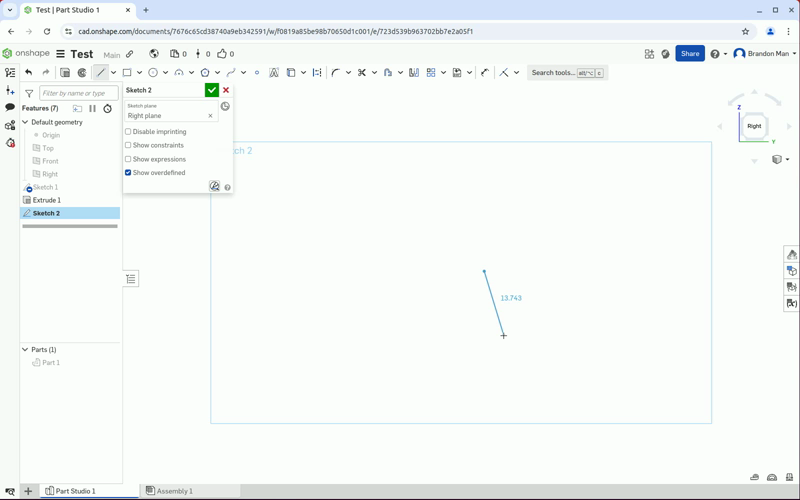
key_up(shift)
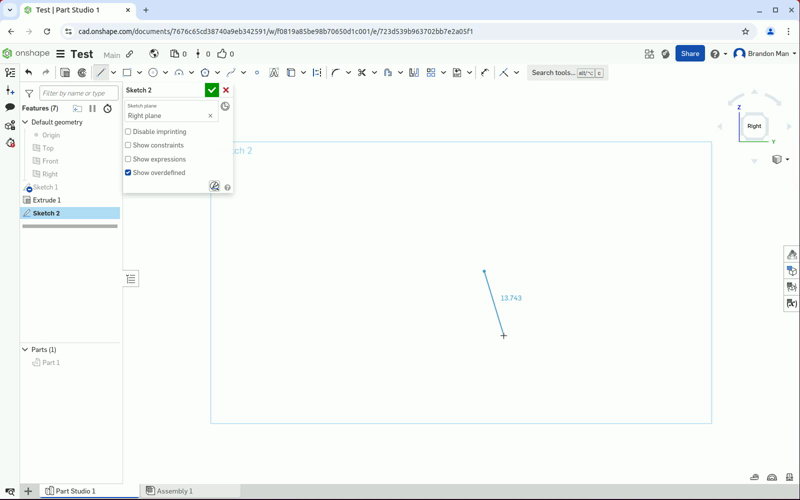
key_down(shift)
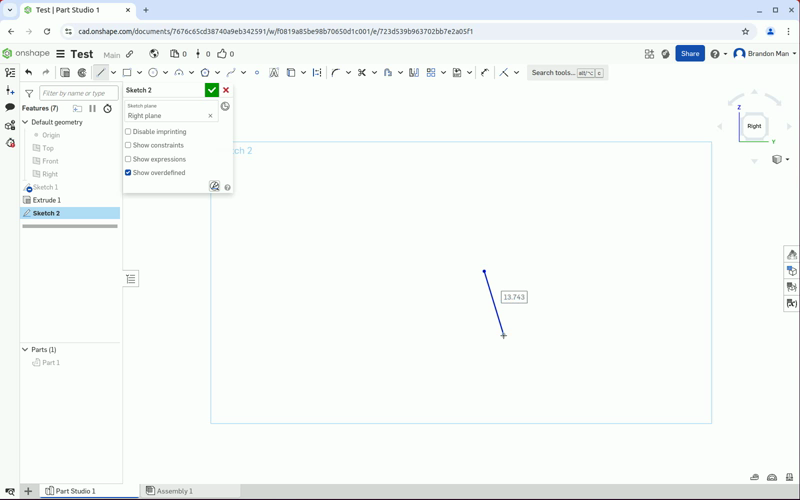
mouse_move(533, 335)
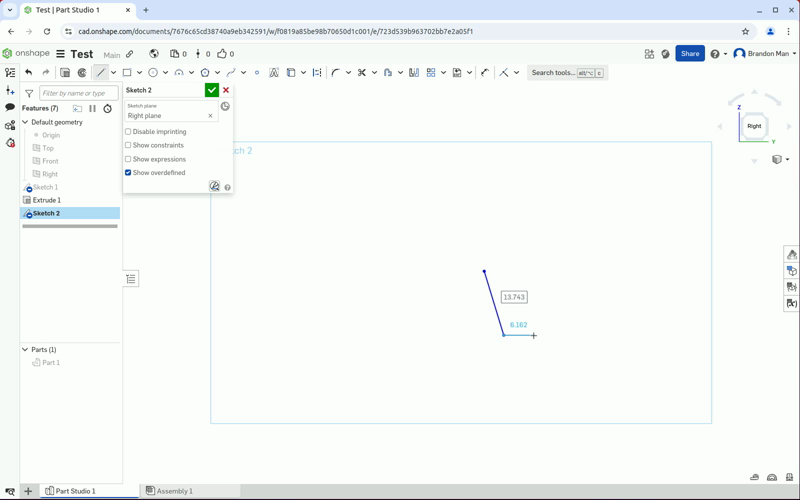
mouse_move(517, 335)
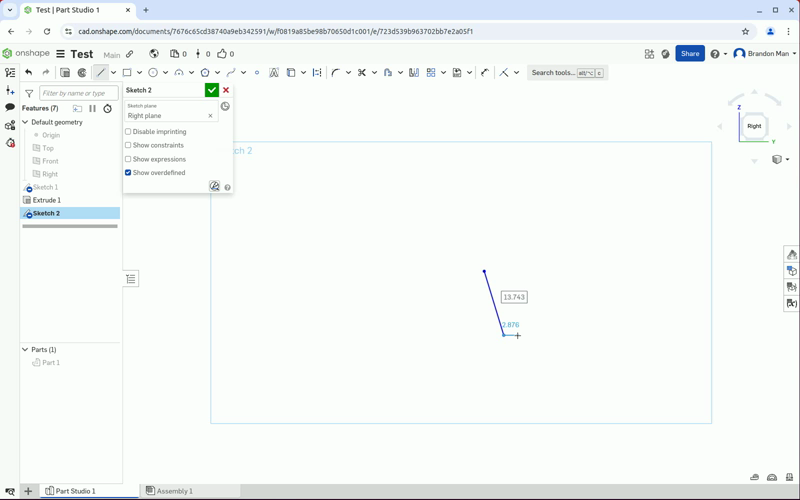
click(517, 335)
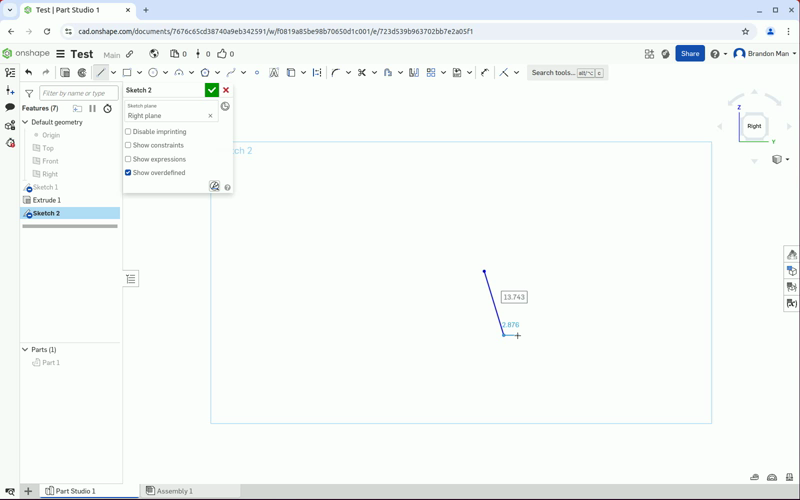
key_up(shift)
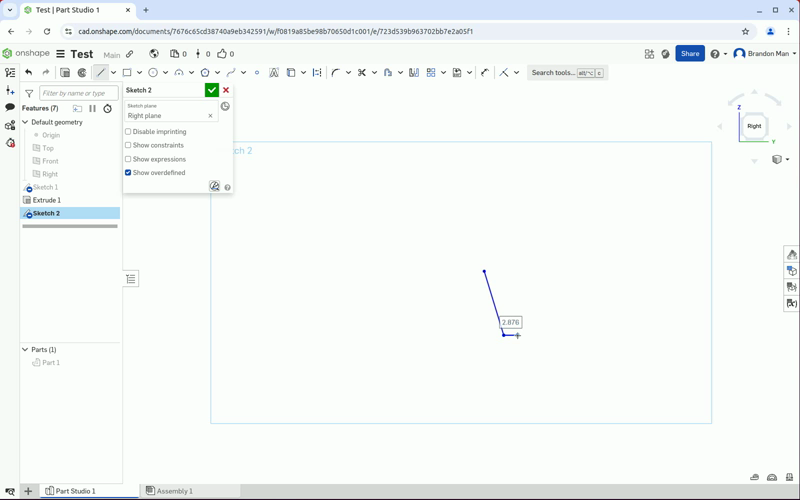
key_down(shift)
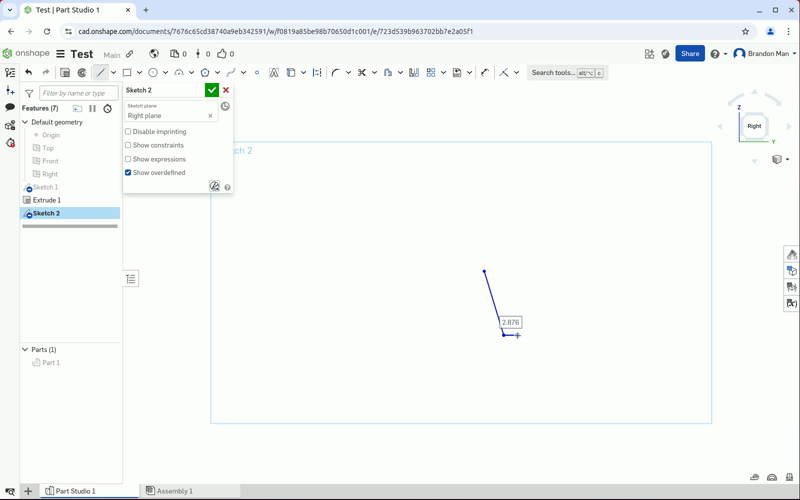
mouse_move(495, 257)
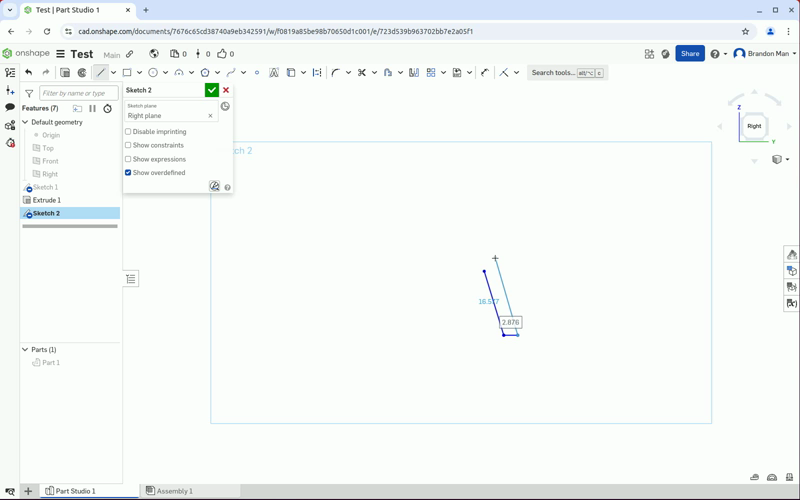
click(495, 257)
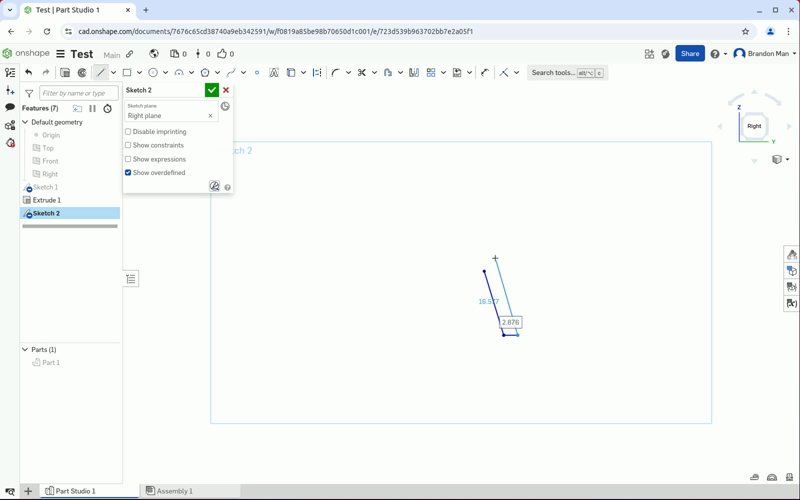
key_up(shift)
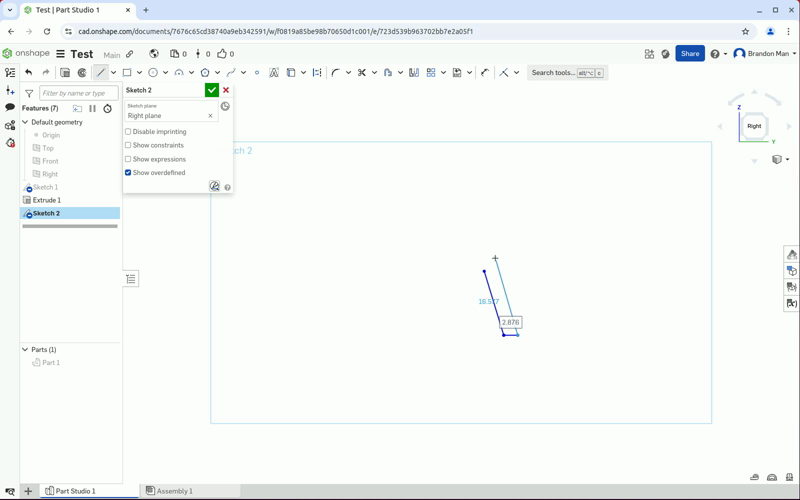
mouse_move(525, 257)
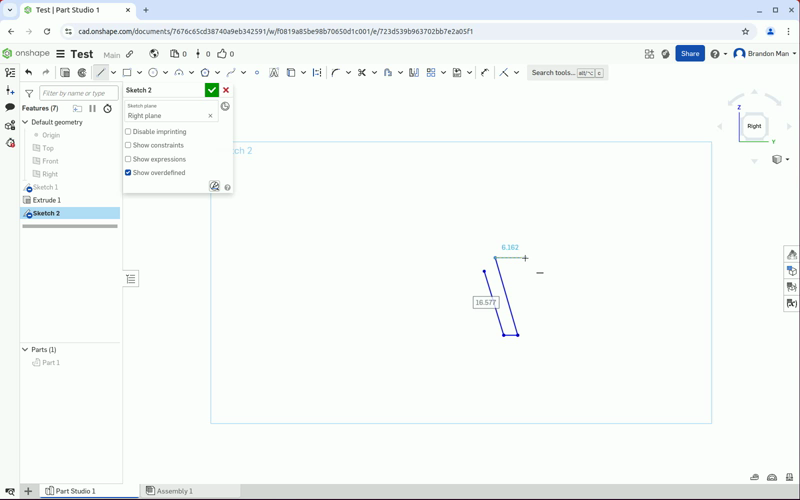
key_down(shift)
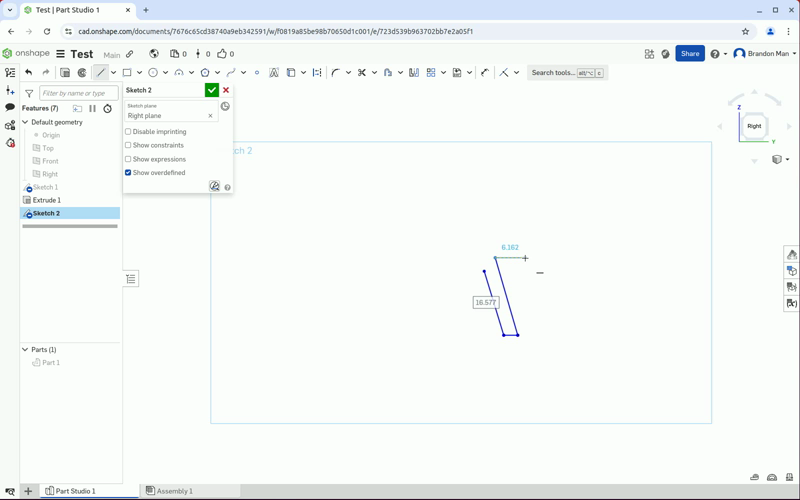
mouse_move(484, 271)
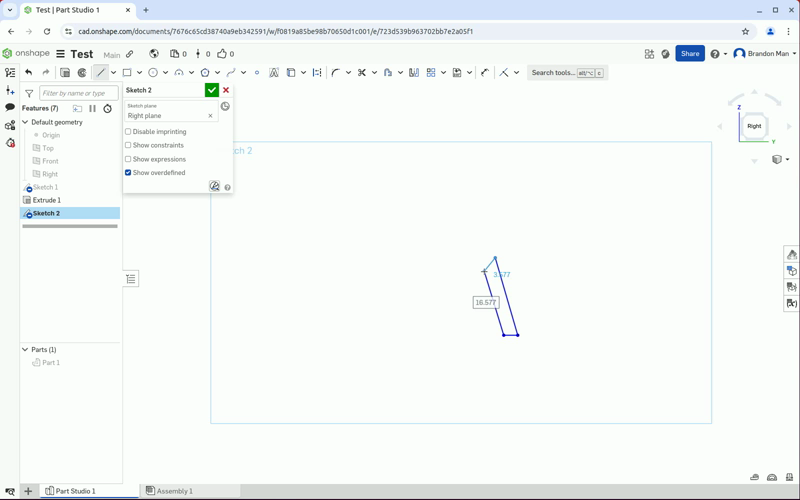
key_up(shift)
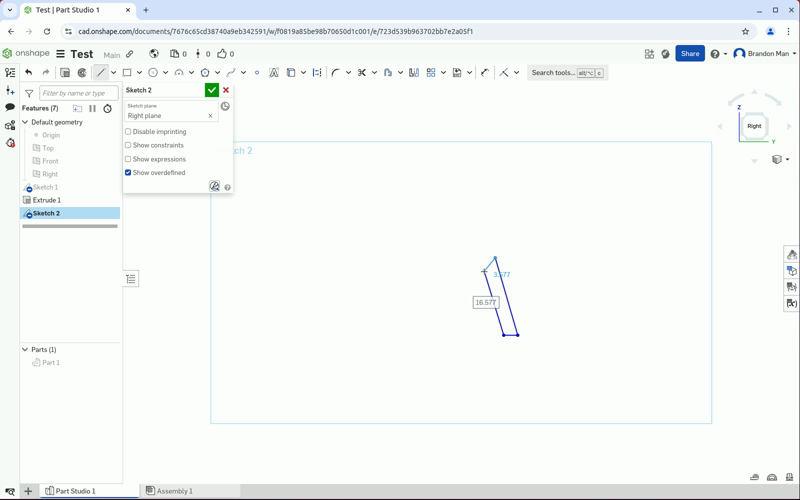
click(484, 271)
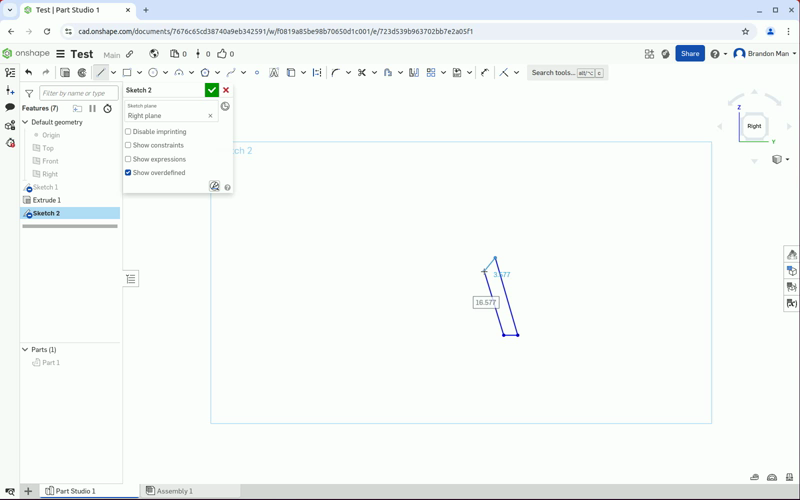
key(esc)
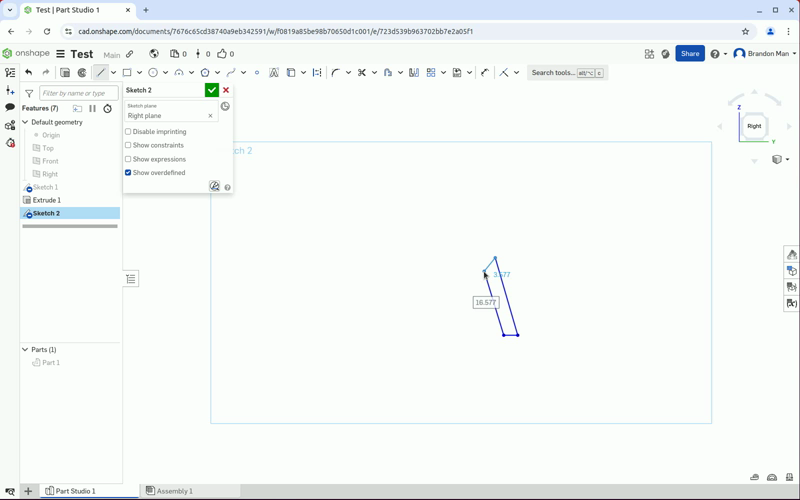
mouse_move(497, 298)
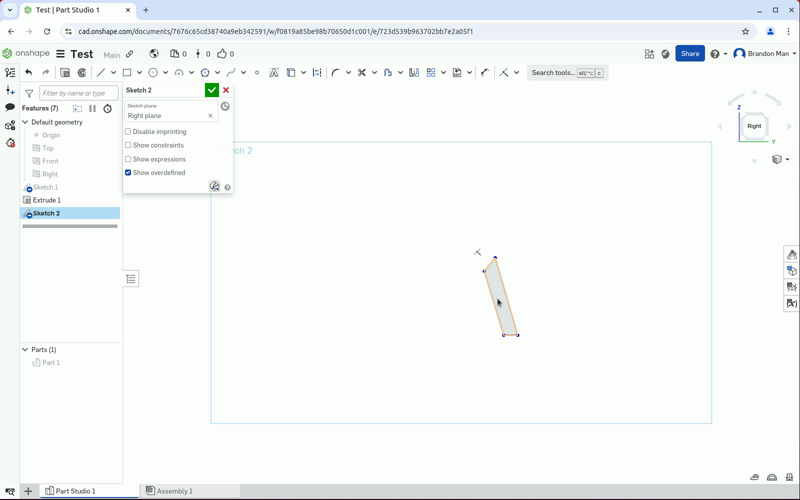
scroll(6)
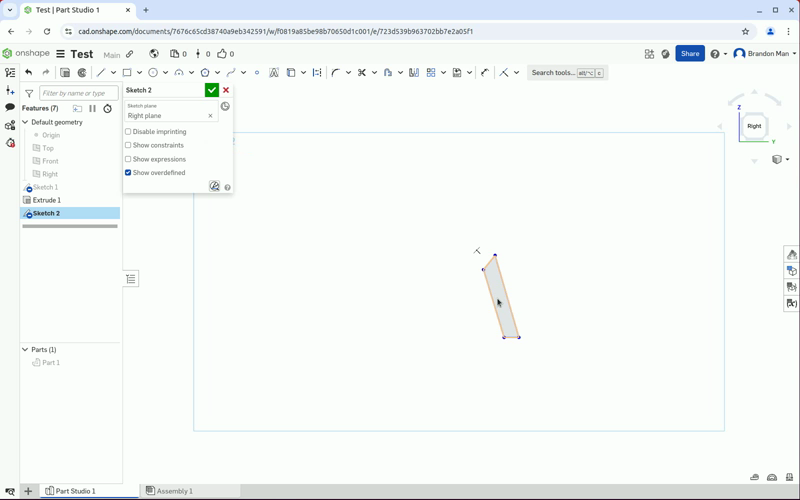
scroll(6)
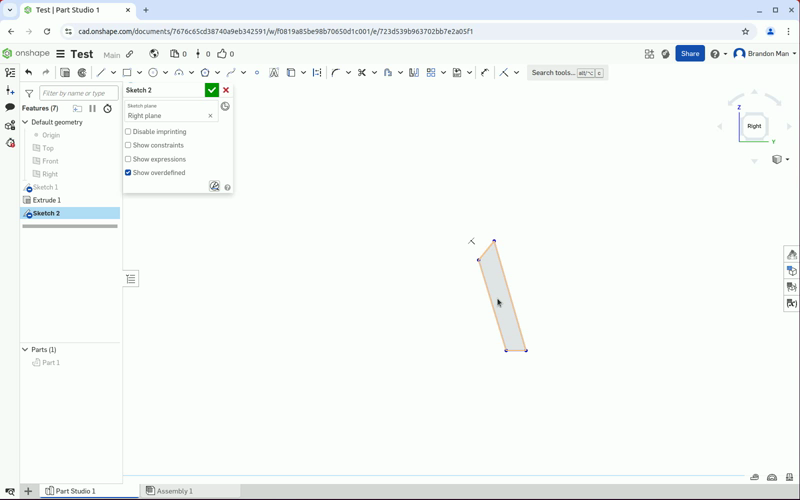
scroll(6)
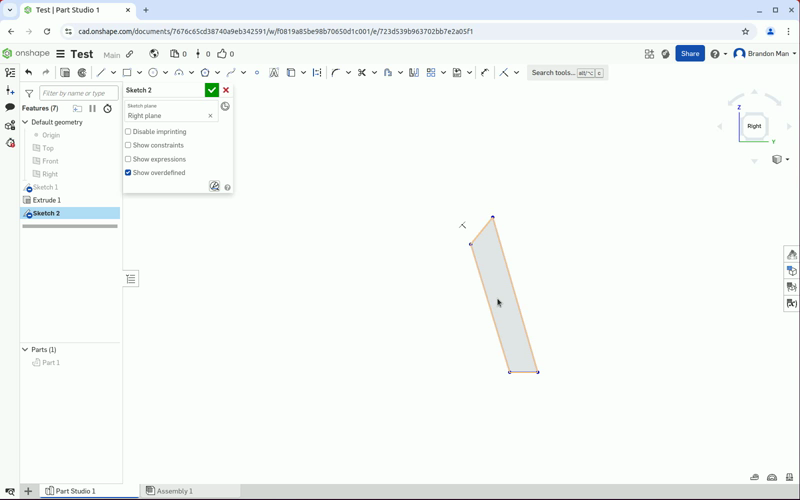
scroll(6)
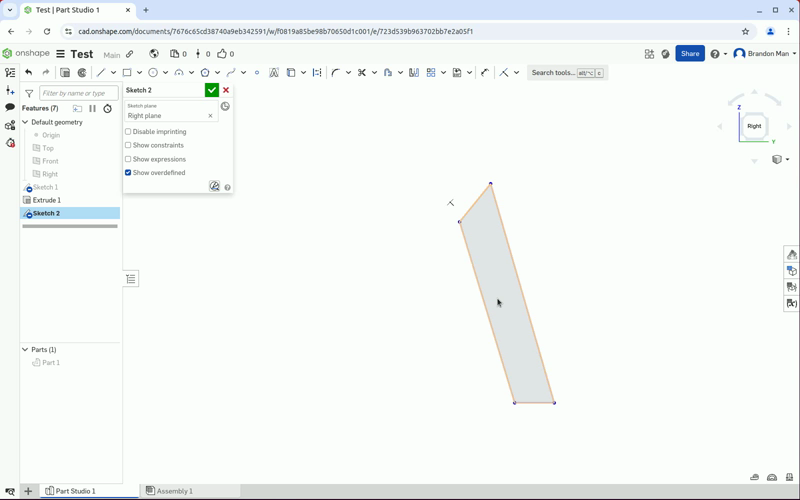
scroll(6)
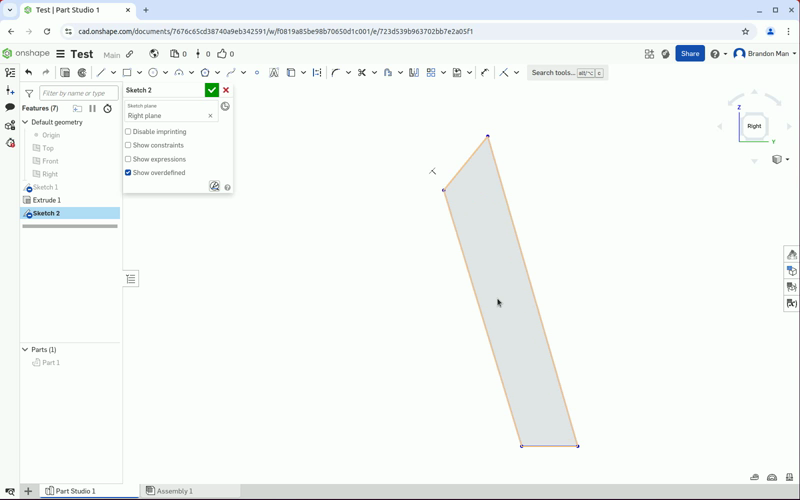
scroll(6)
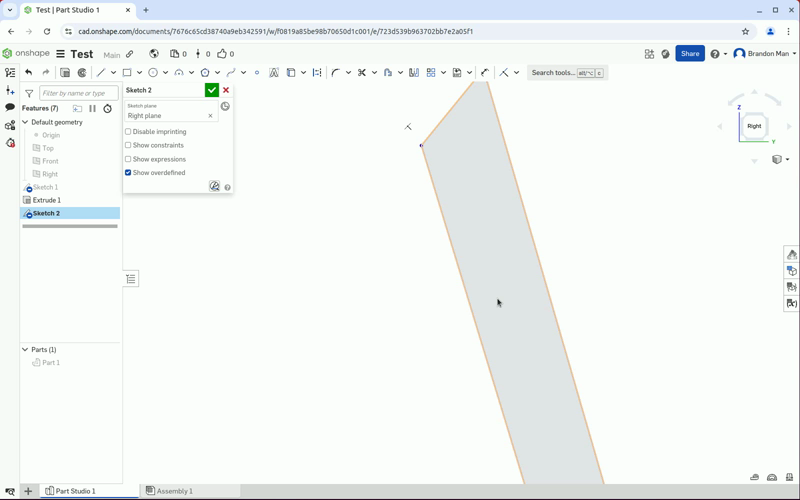
scroll(6)
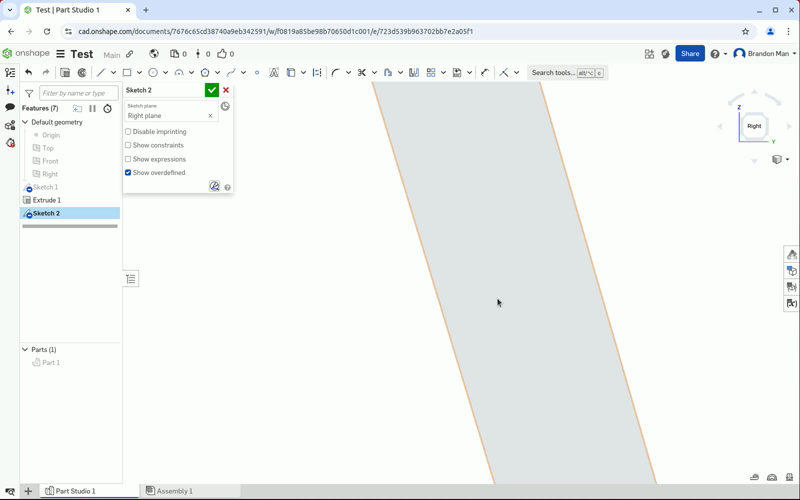
click(497, 298)
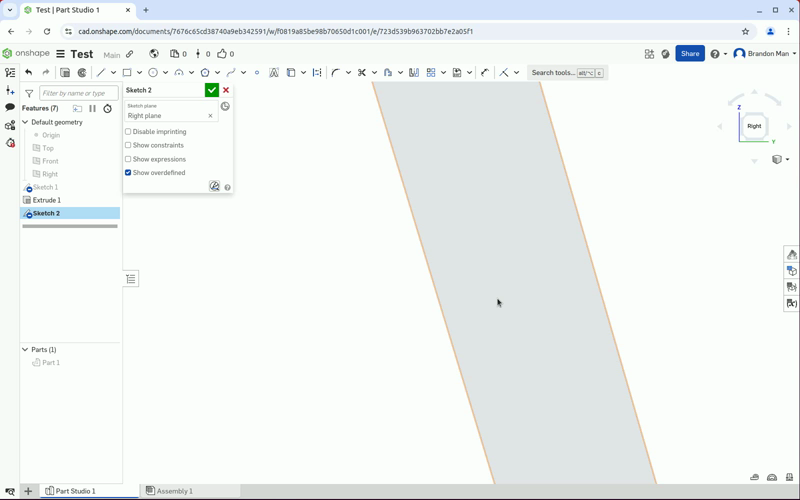
scroll(-6)
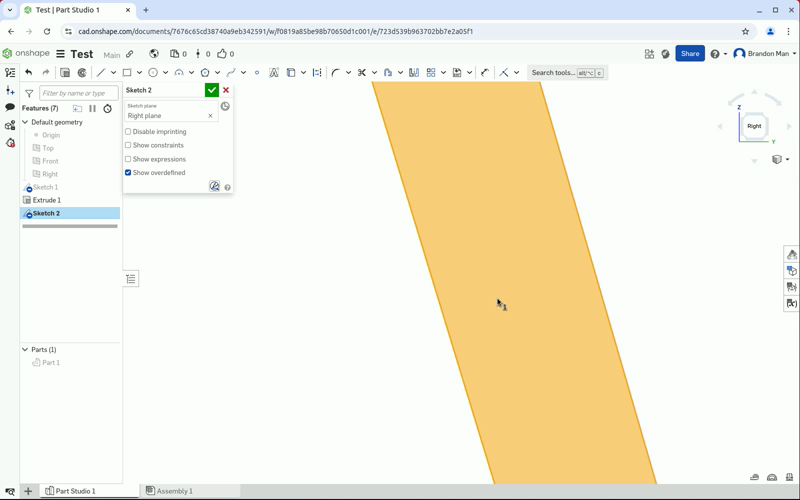
scroll(-6)
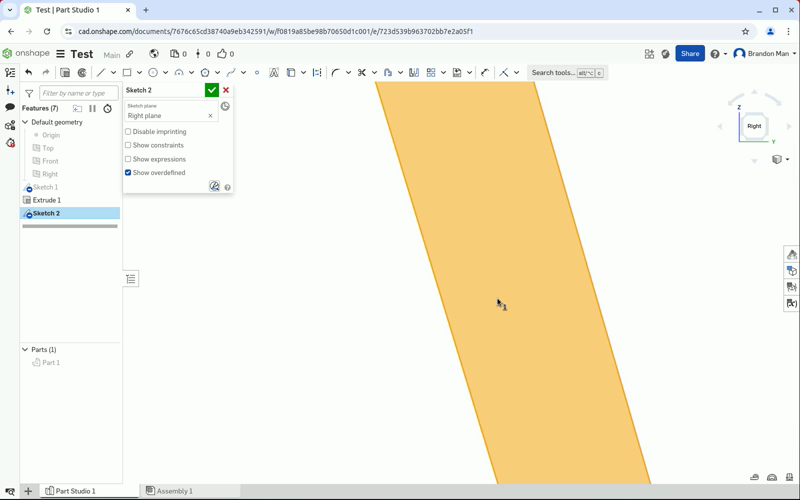
scroll(-6)
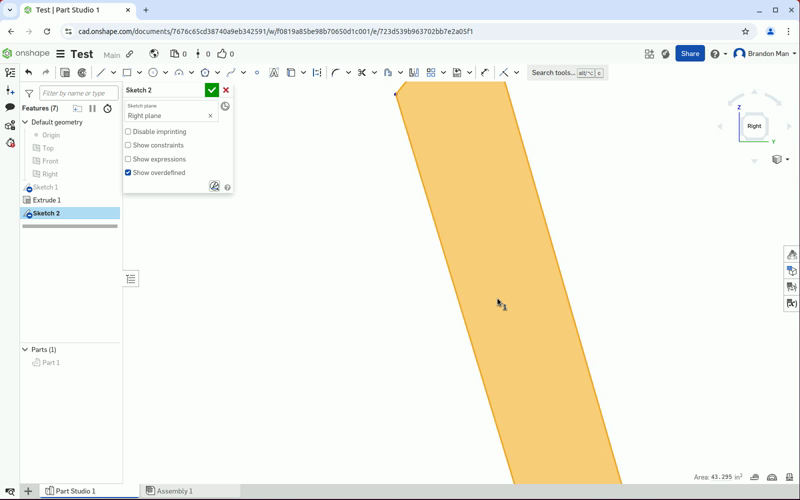
scroll(-6)
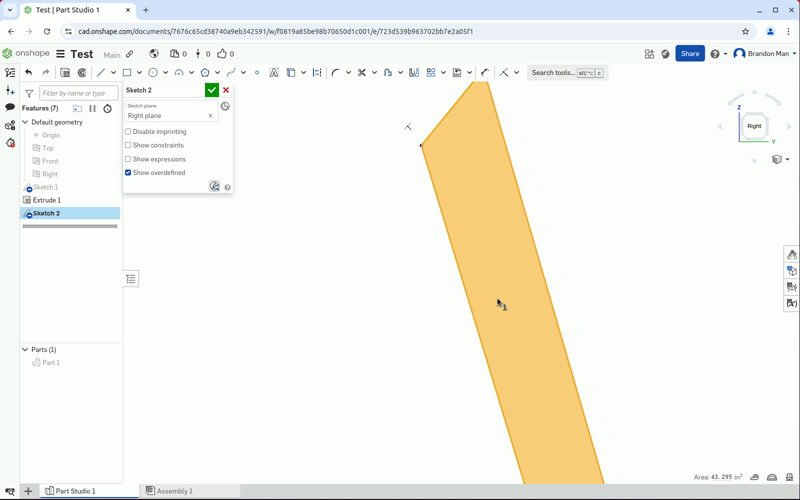
scroll(-6)
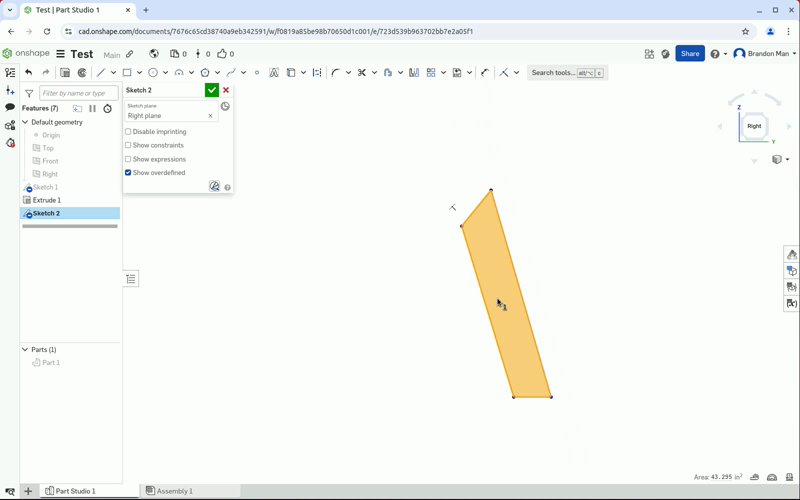
scroll(-6)
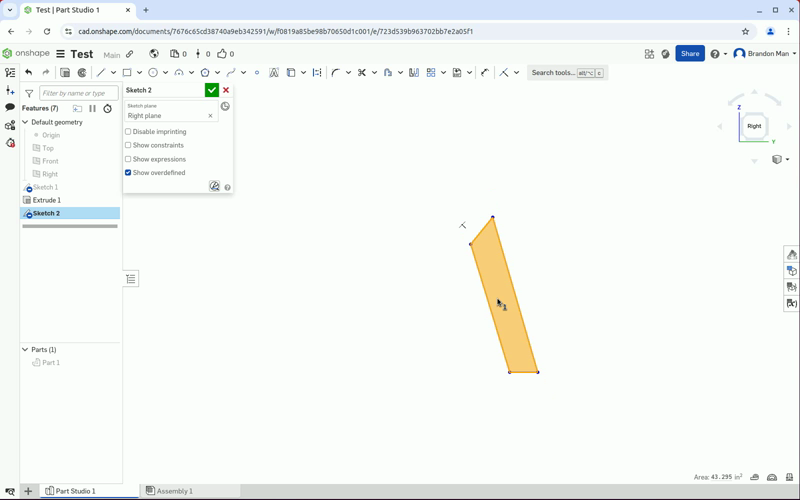
scroll(-6)
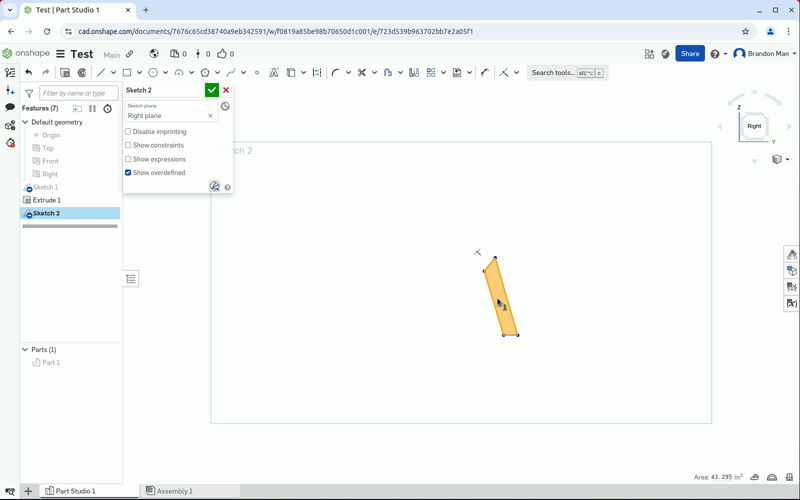
mouse_move(73, 352)
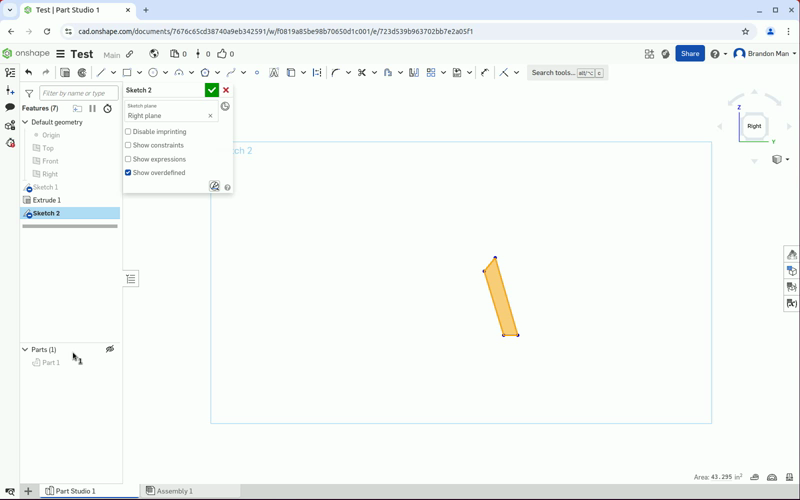
key(shift+y)
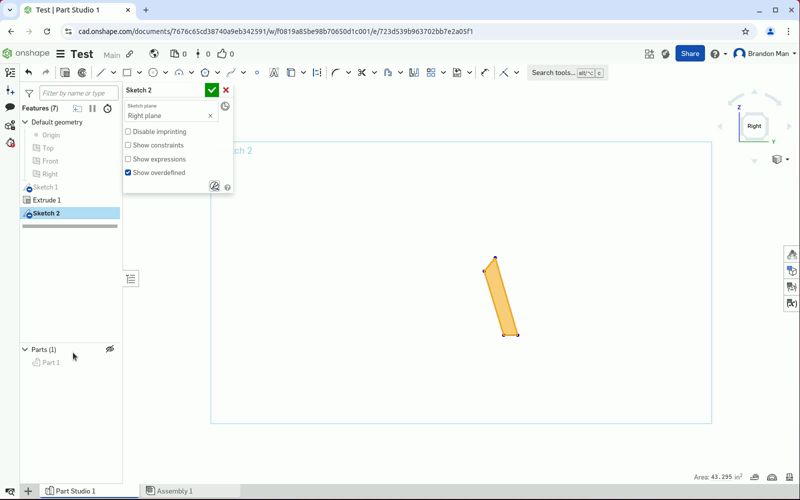
key(shift+e)
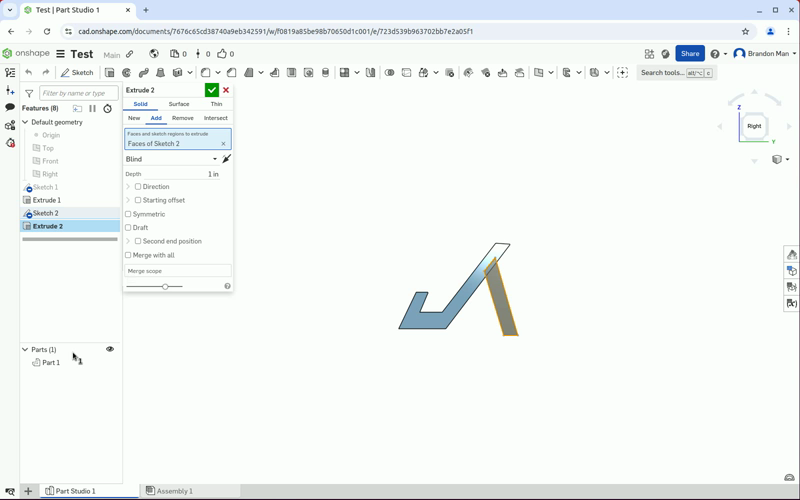
mouse_move(143, 106)
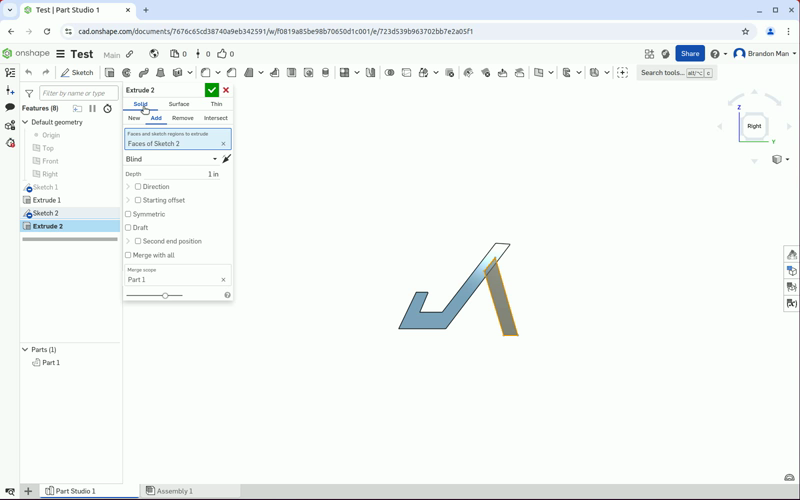
click(143, 106)
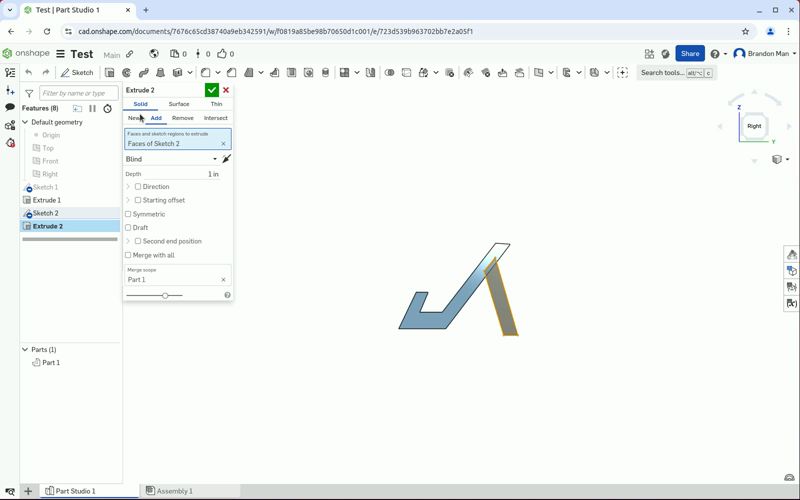
mouse_move(137, 120)
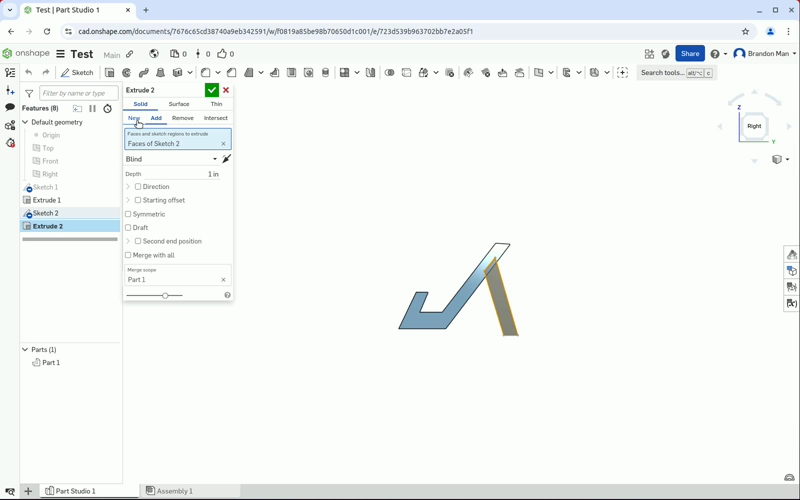
click(137, 120)
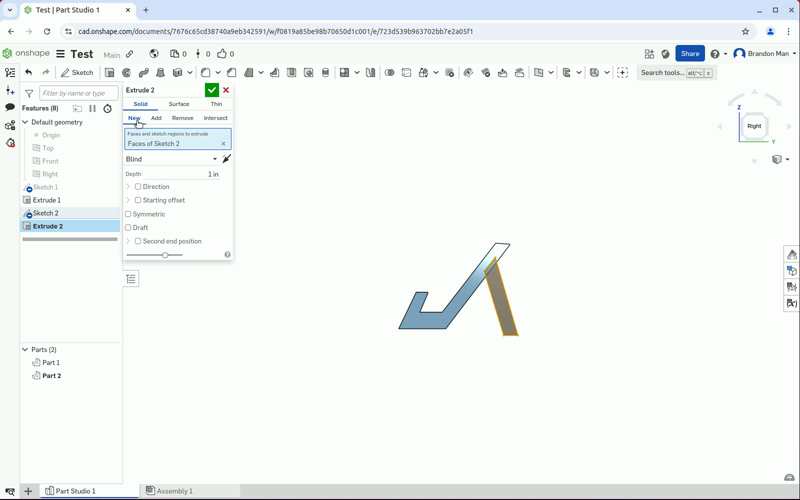
key(tab, 4)
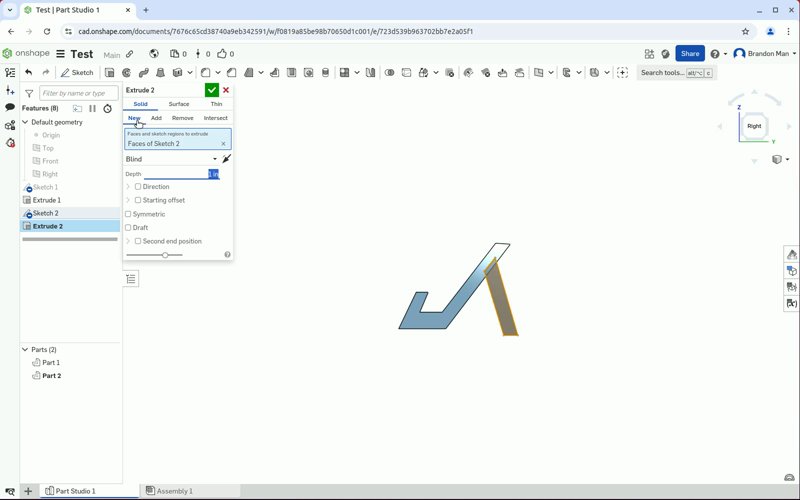
text(1.926)
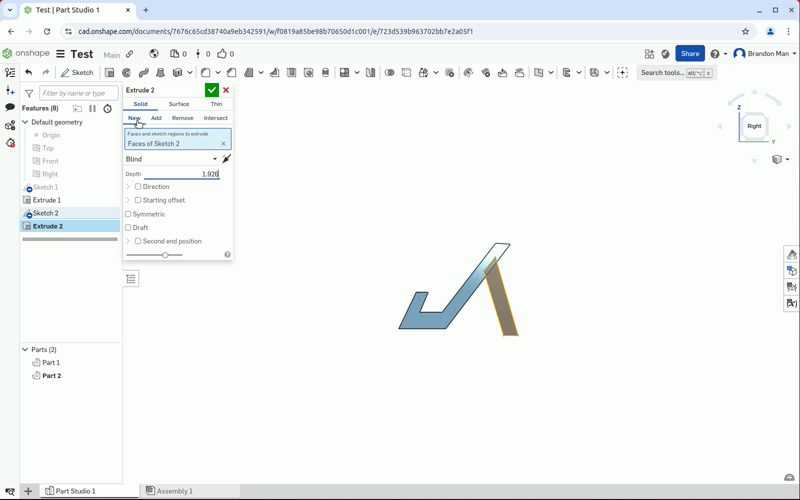
key(tab, 3)
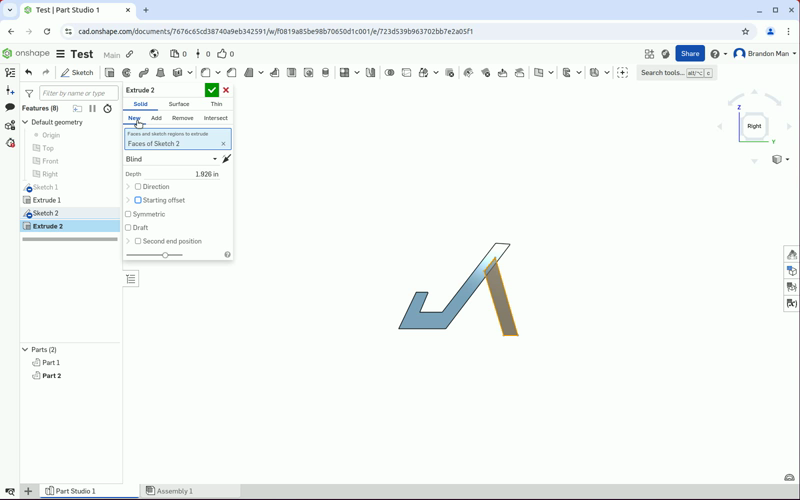
key(tab, 2)
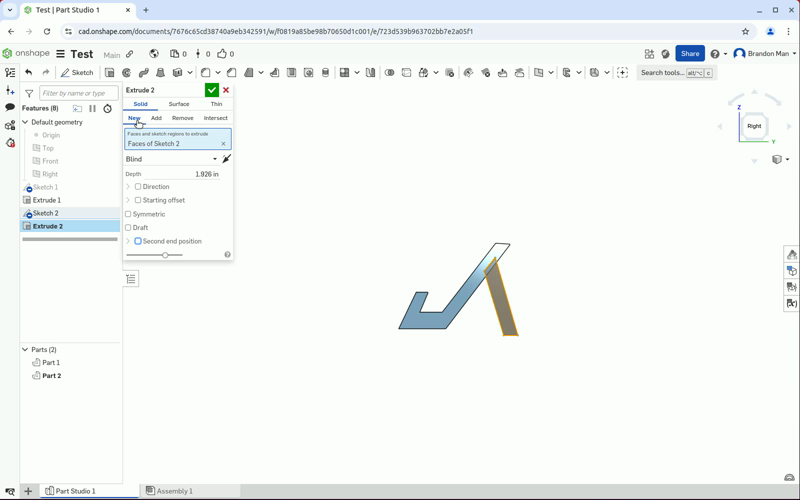
key(space)
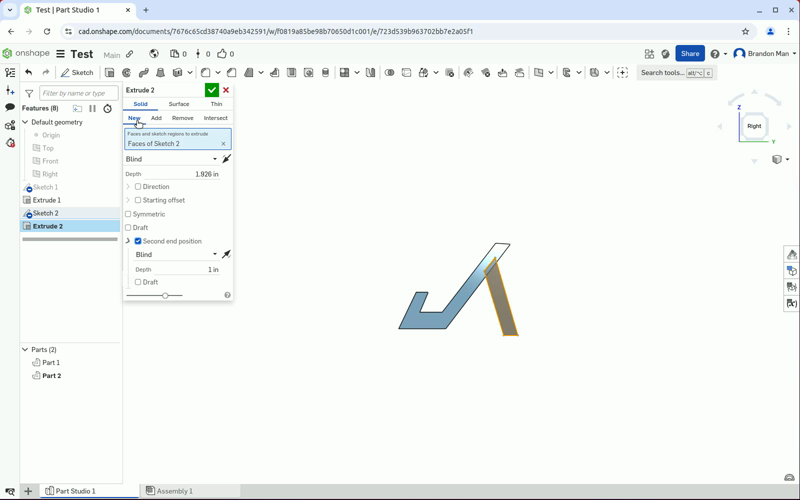
key(tab, 3)
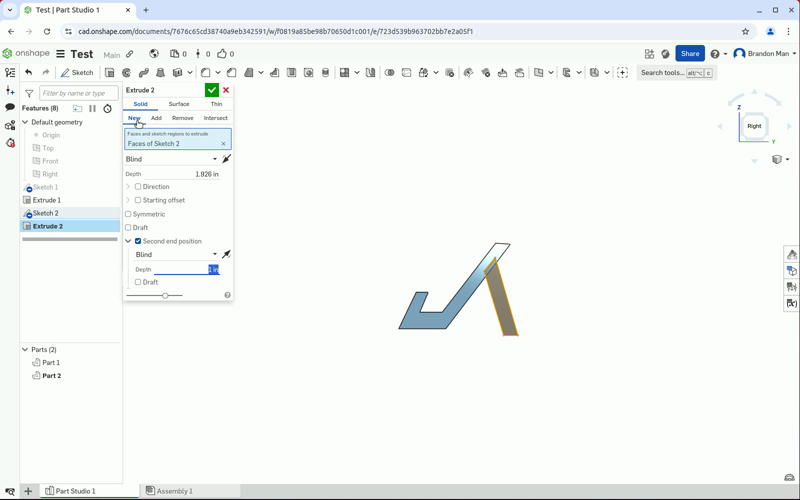
text(1.926)
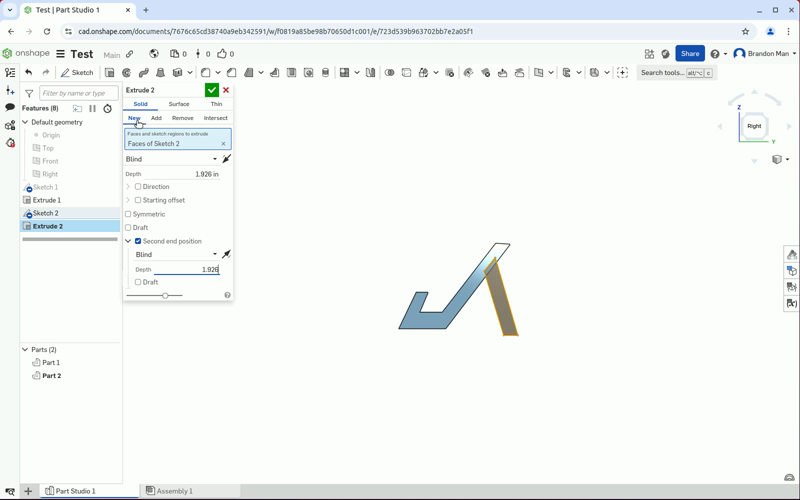
key(enter)
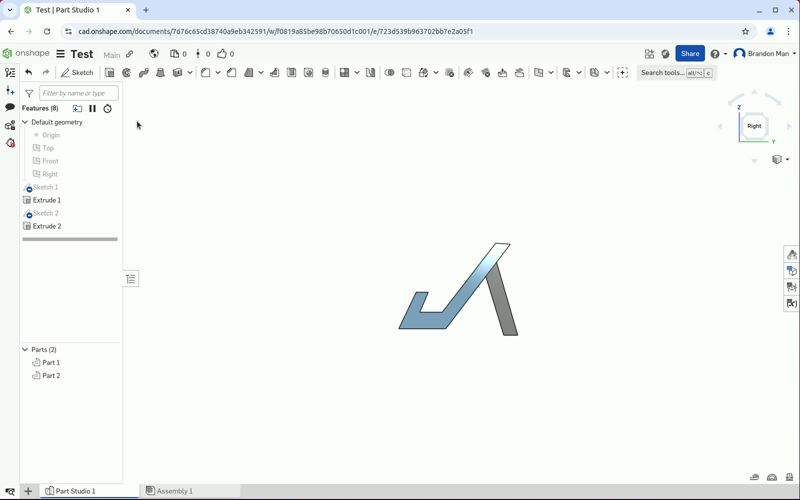
key(shift+h)
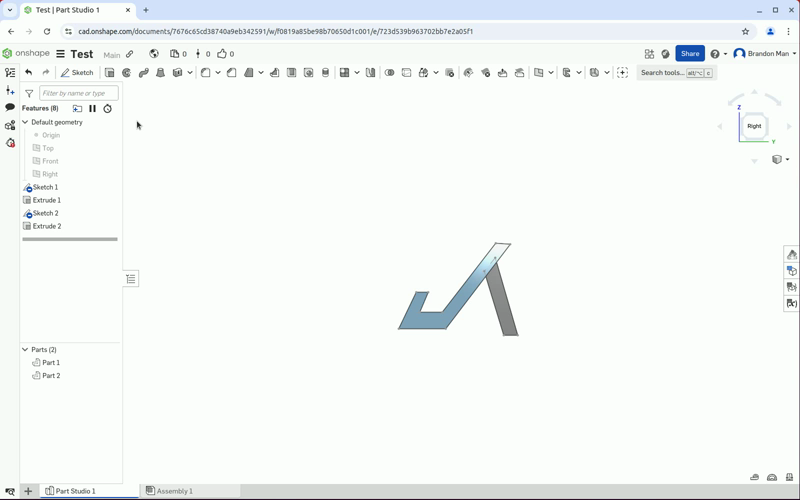
key(shift+h)
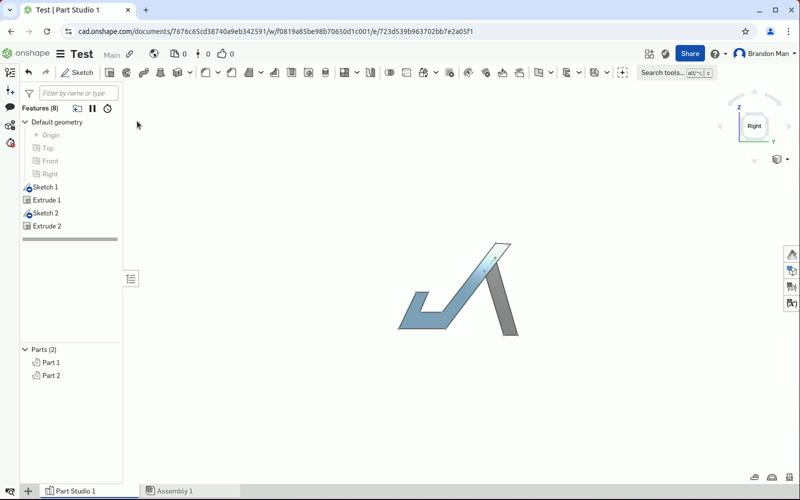
key(shift+7)
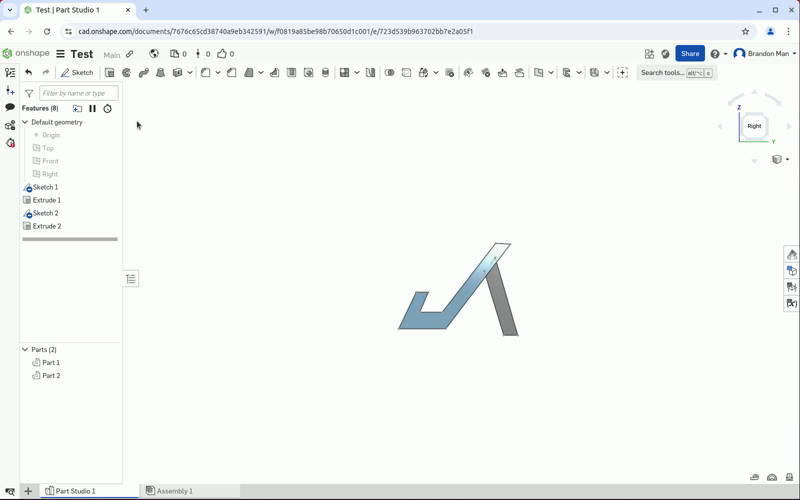
key(right, 2)
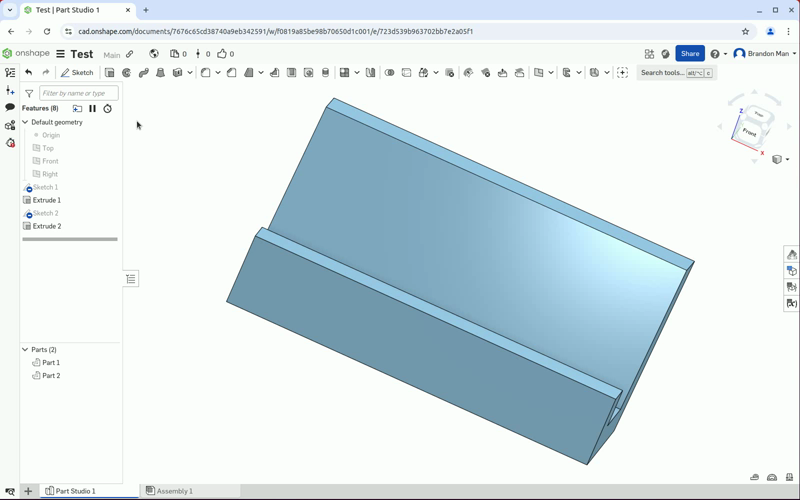
key(down, 2)
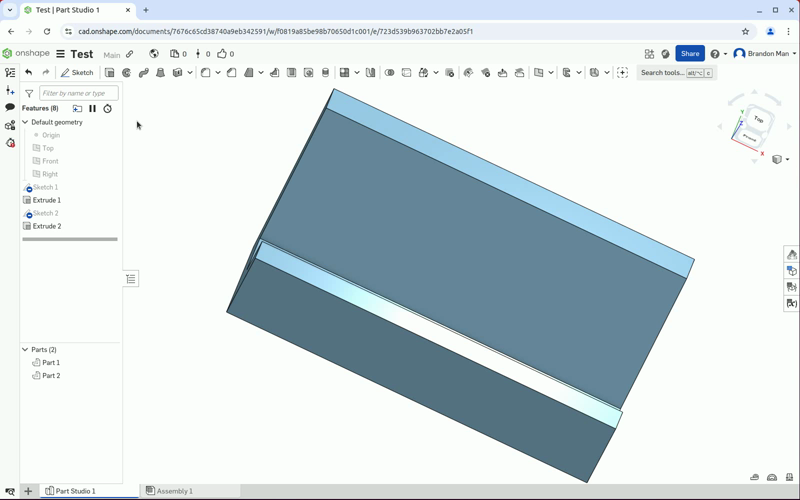
key(up, 2)
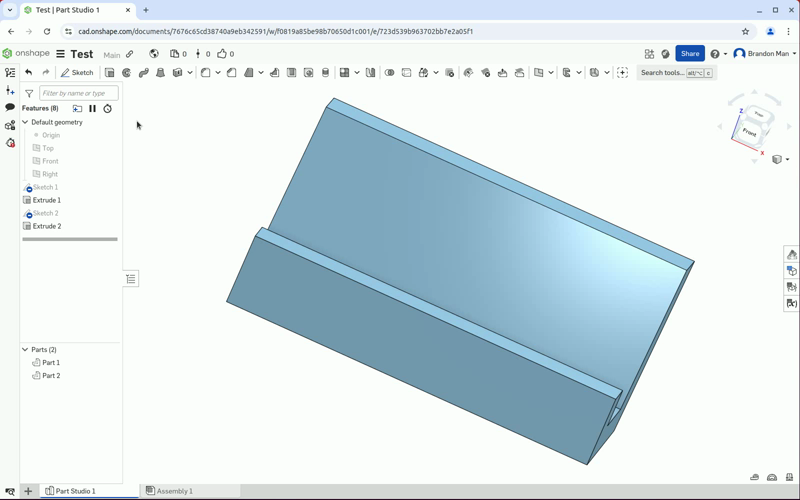
key(left, 2)
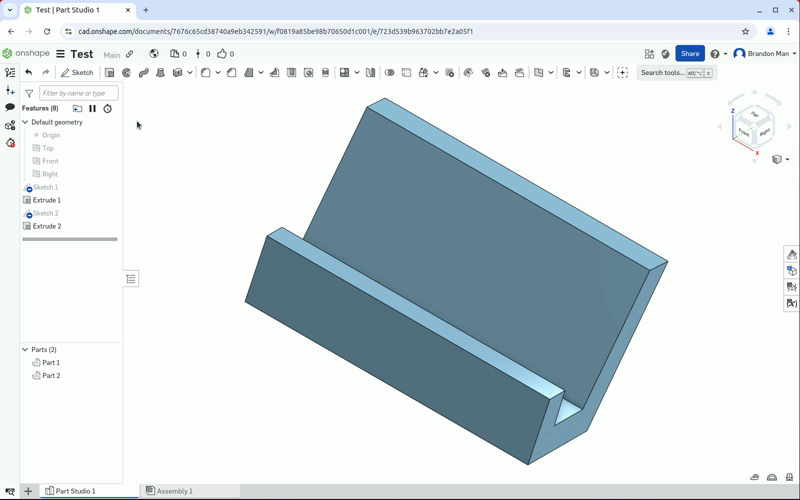
mouse_move(73, 189)
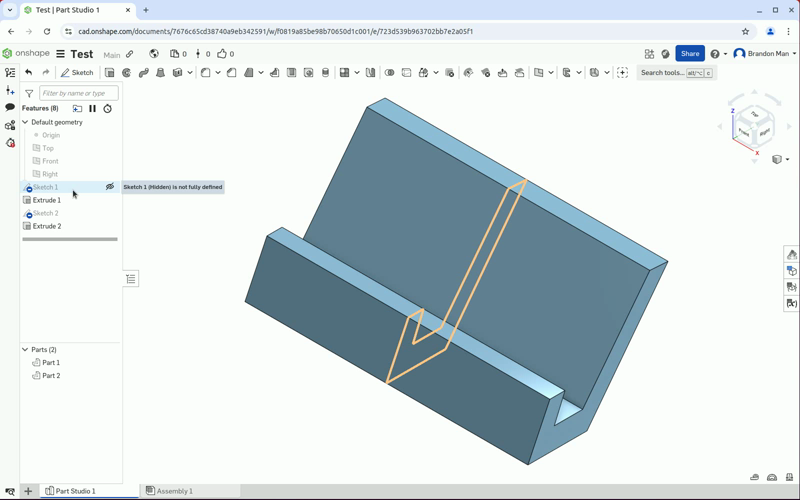
click(73, 189)